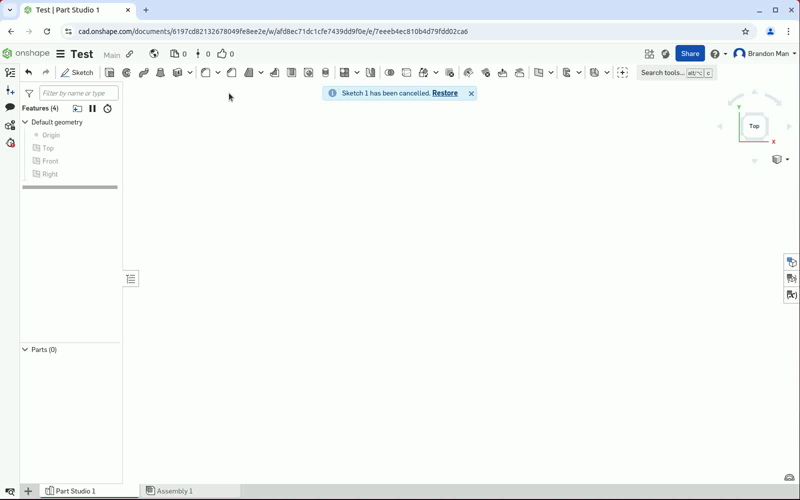
key(shift+h)
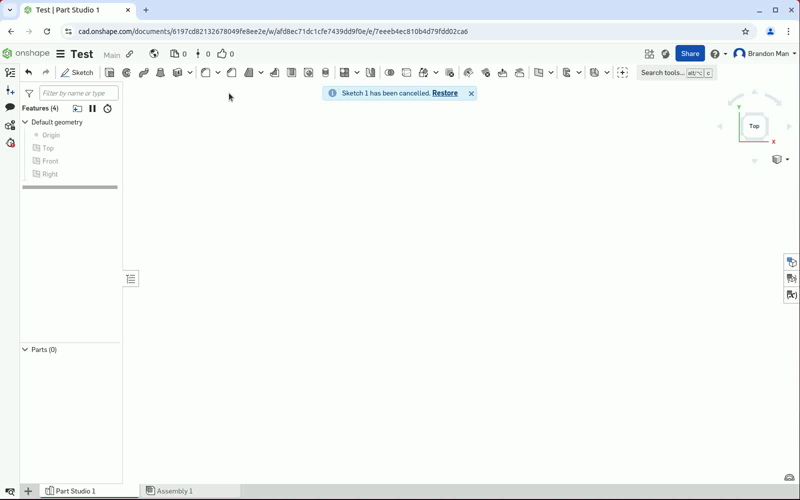
key(shift+s)
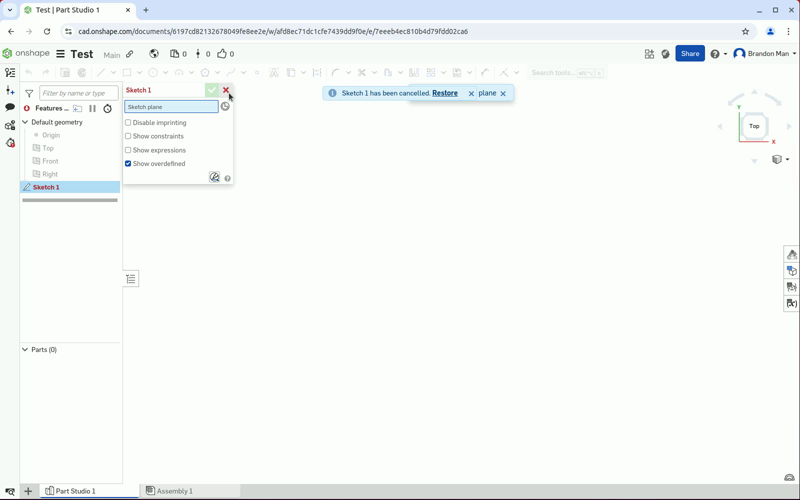
mouse_move(73, 150)
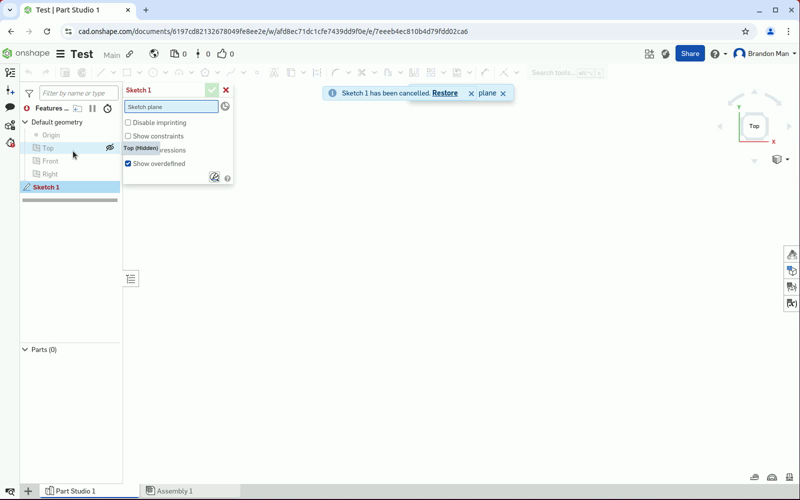
click(73, 150)
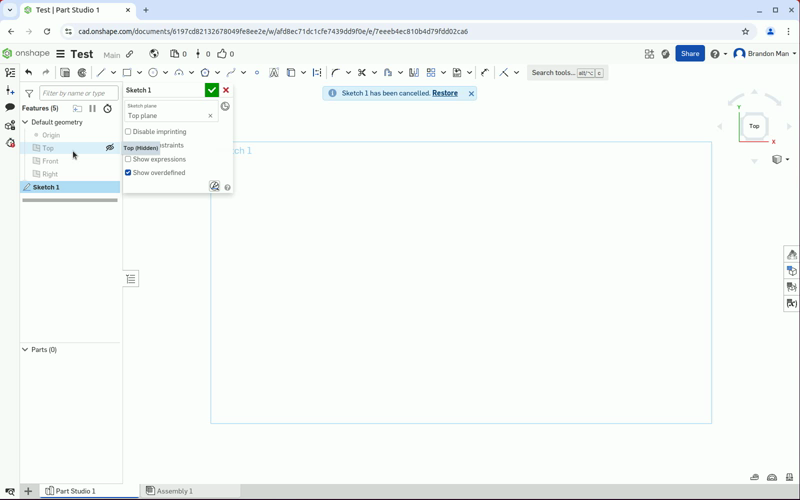
mouse_move(73, 352)
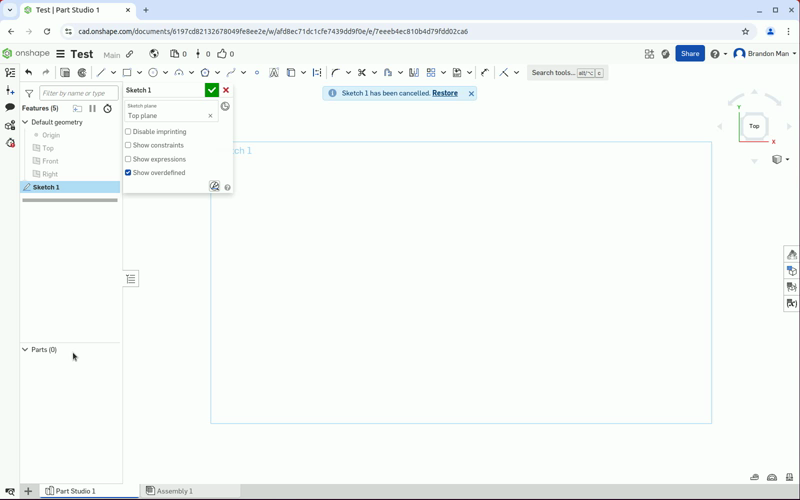
key(y)
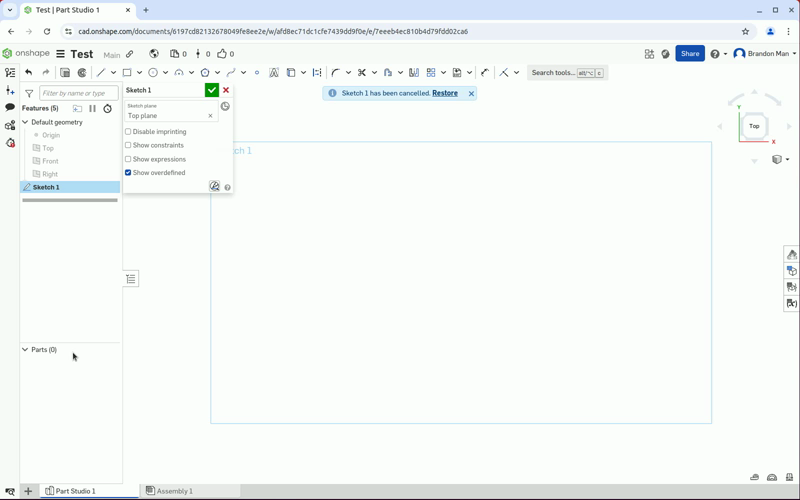
key(c)
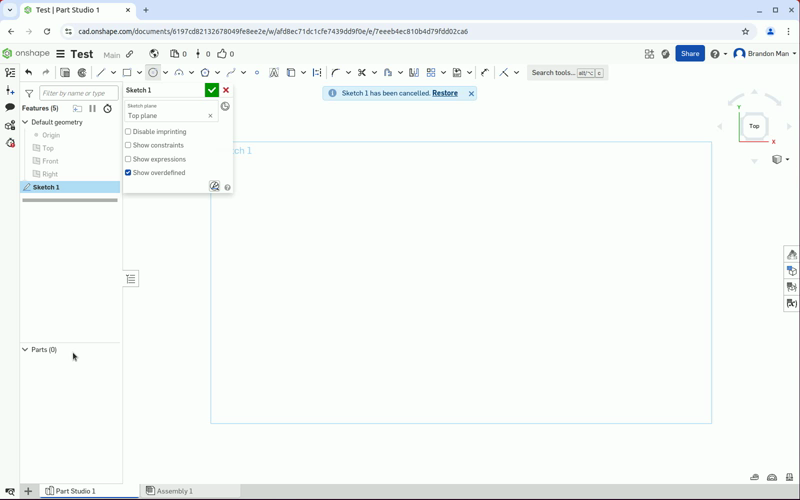
key_down(shift)
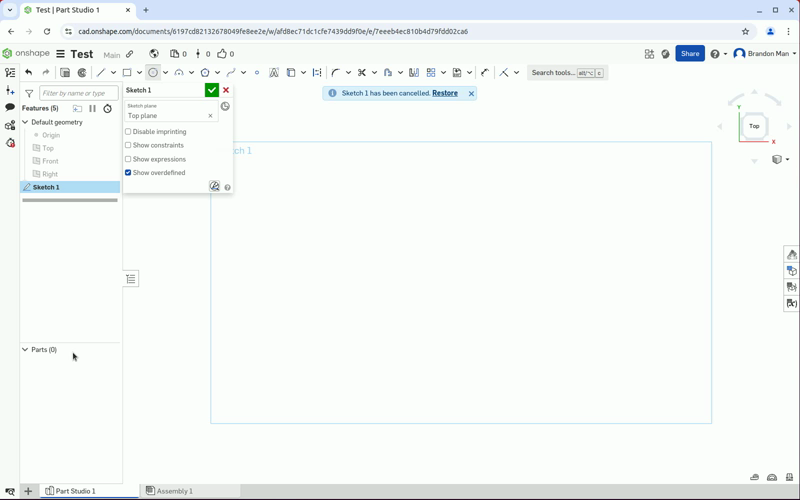
mouse_move(555, 321)
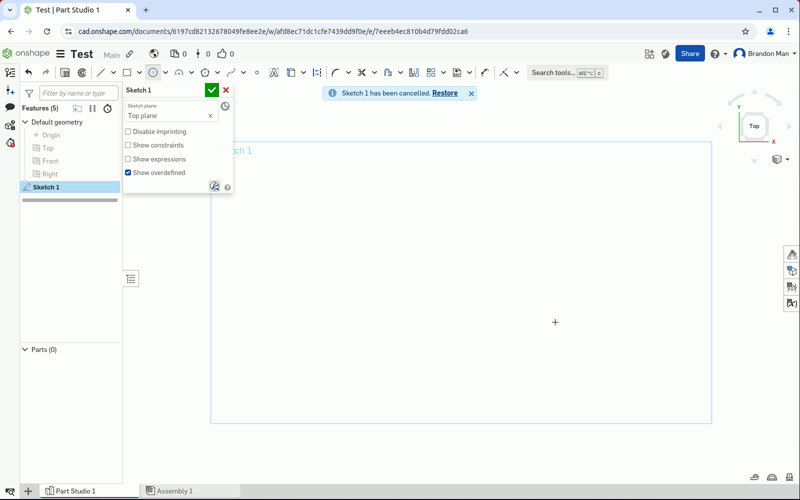
click(555, 321)
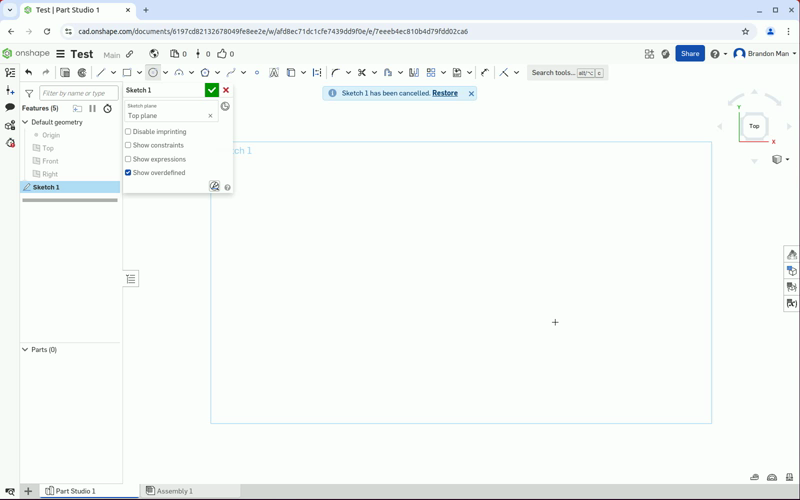
key_up(shift)
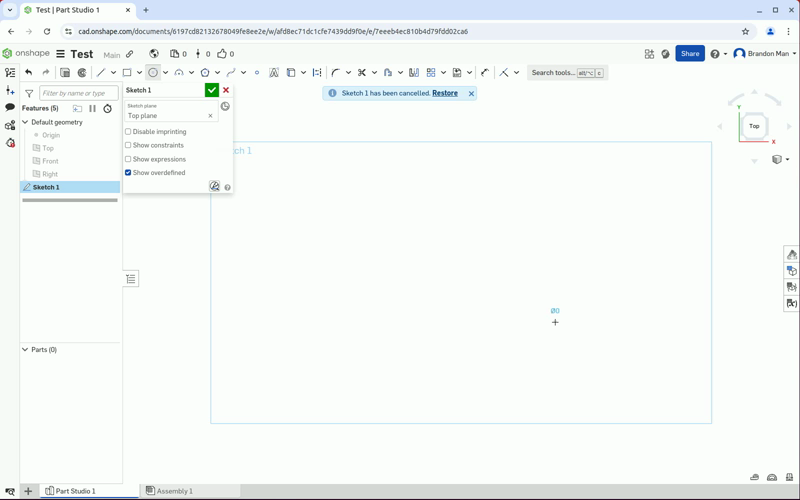
mouse_move(573, 321)
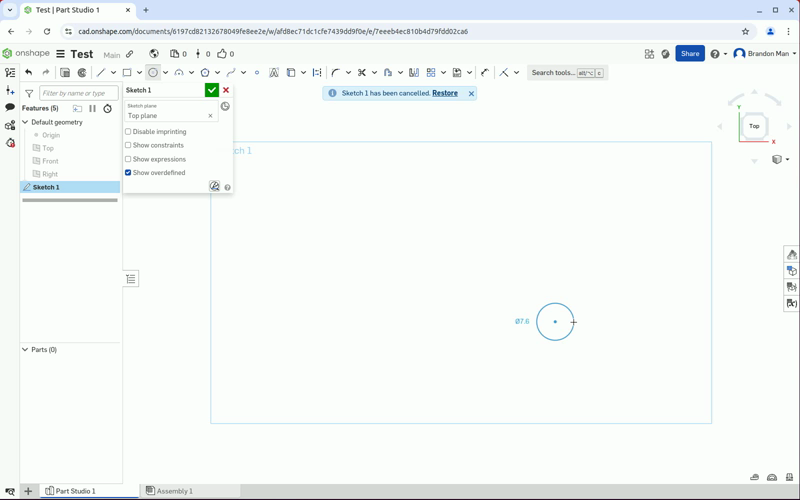
click(573, 321)
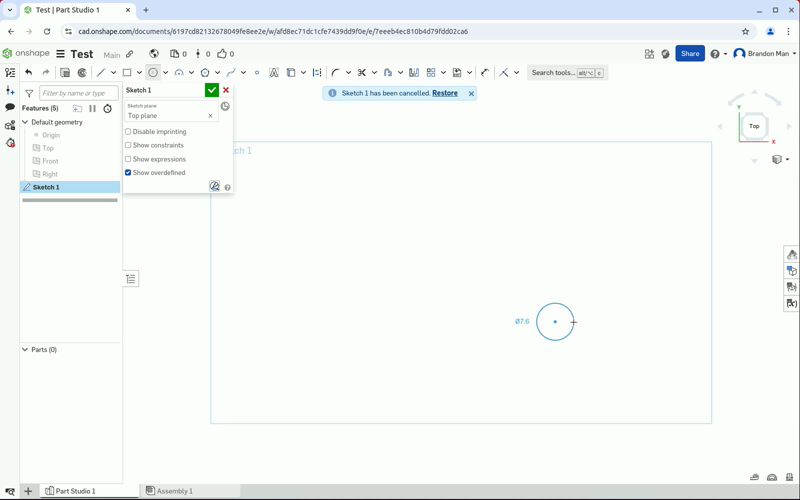
key(esc)
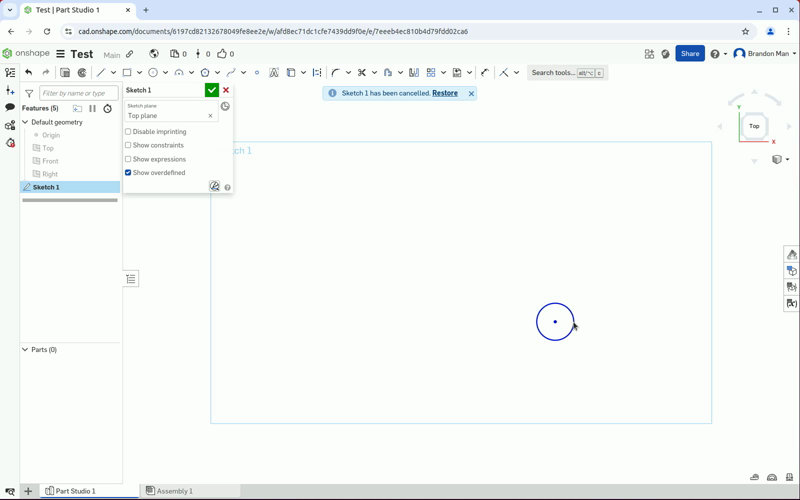
mouse_move(543, 325)
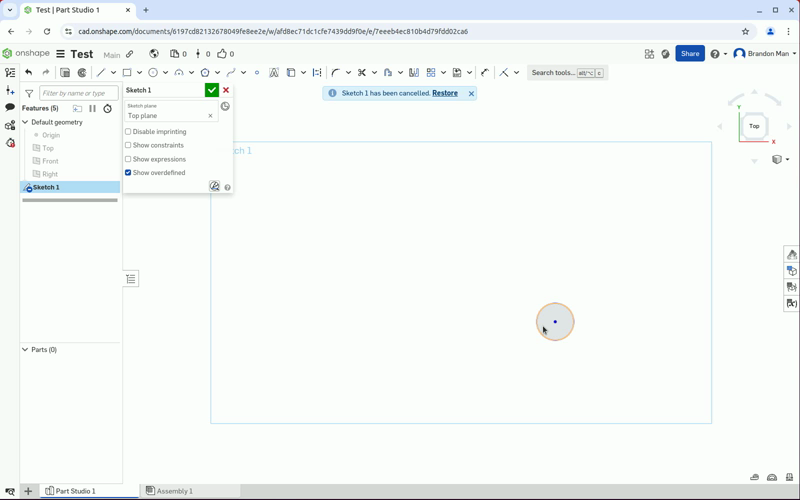
scroll(6)
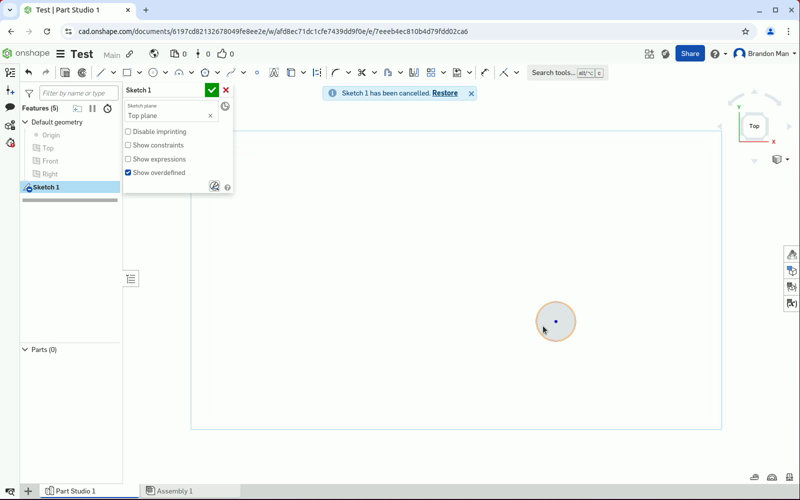
scroll(6)
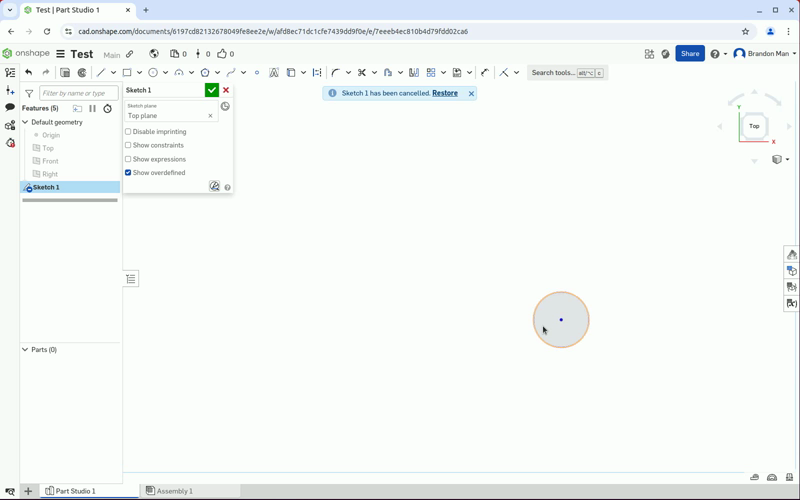
scroll(6)
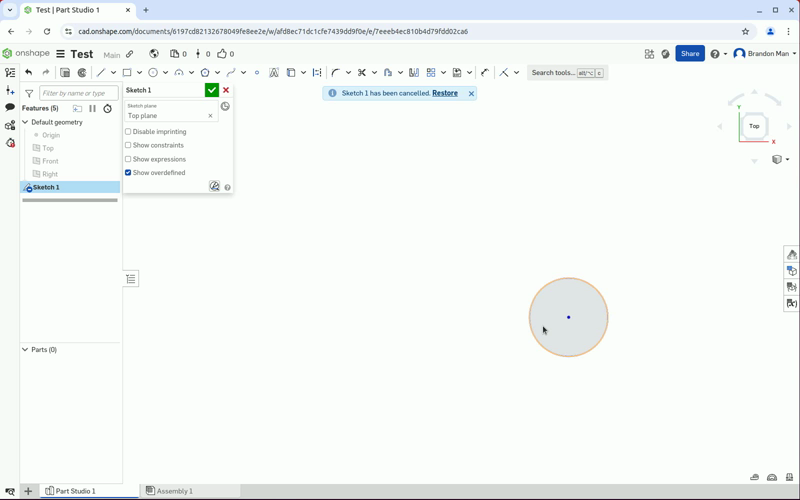
scroll(6)
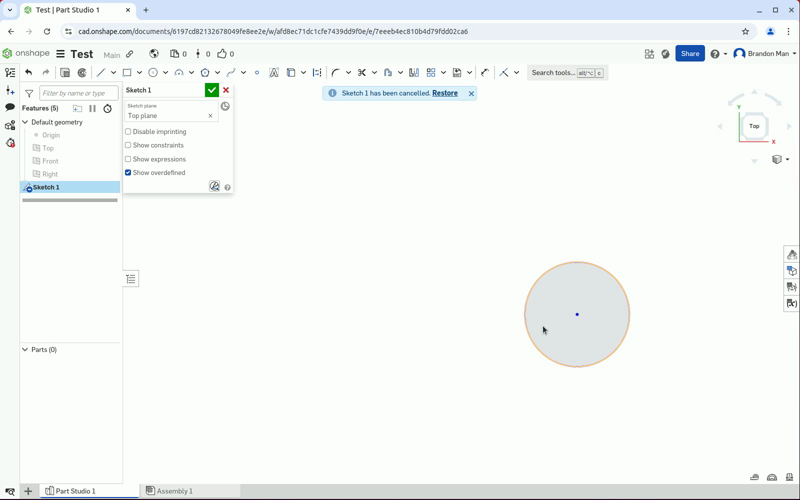
scroll(6)
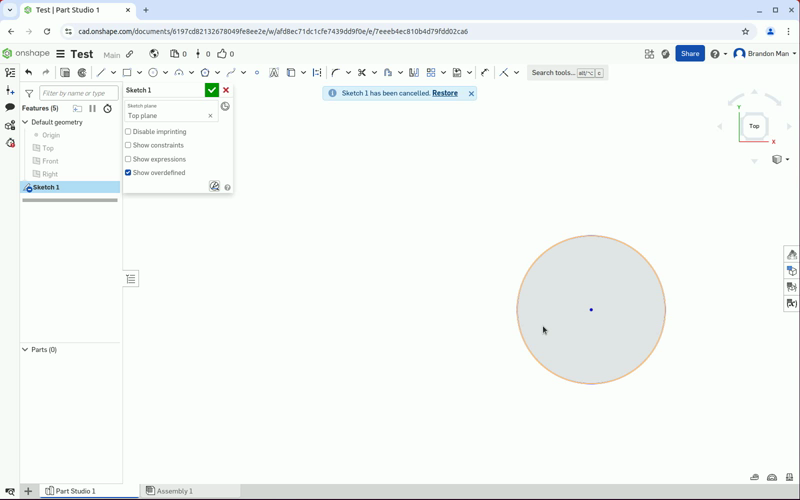
scroll(6)
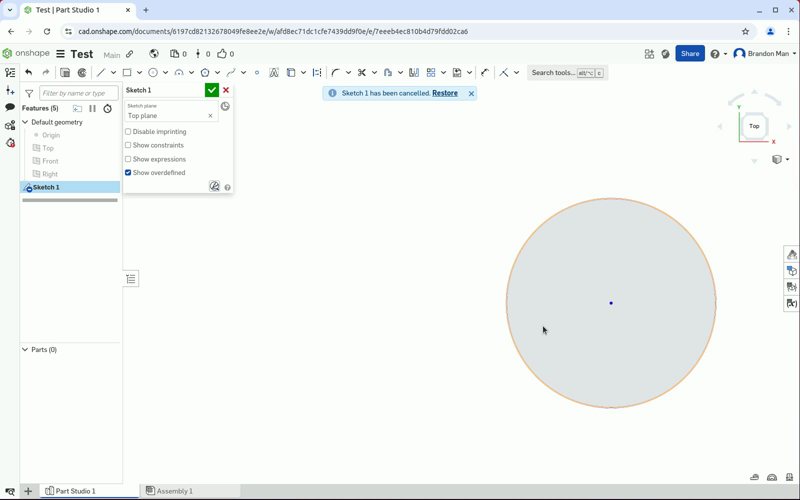
scroll(6)
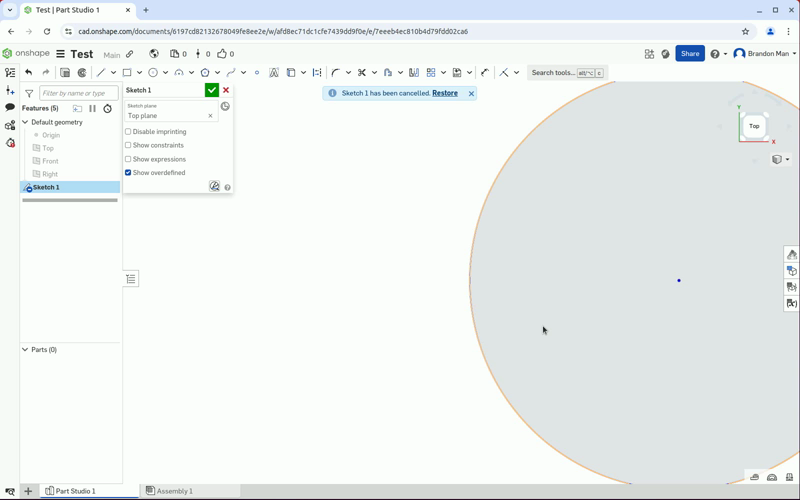
click(543, 325)
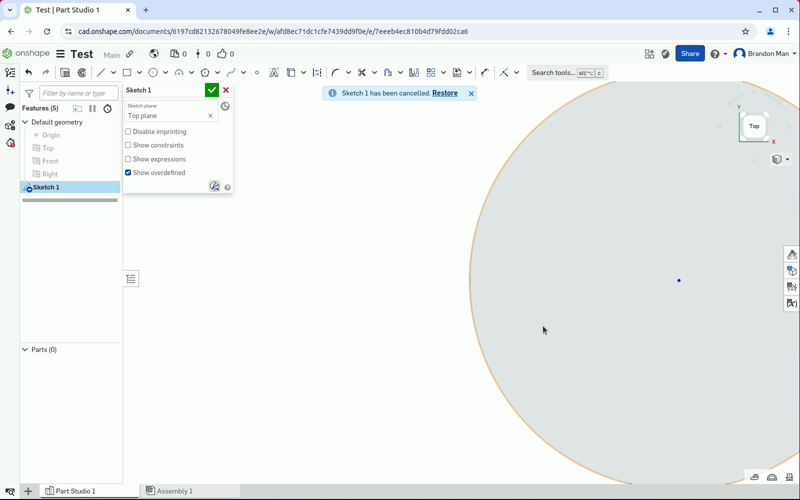
scroll(-6)
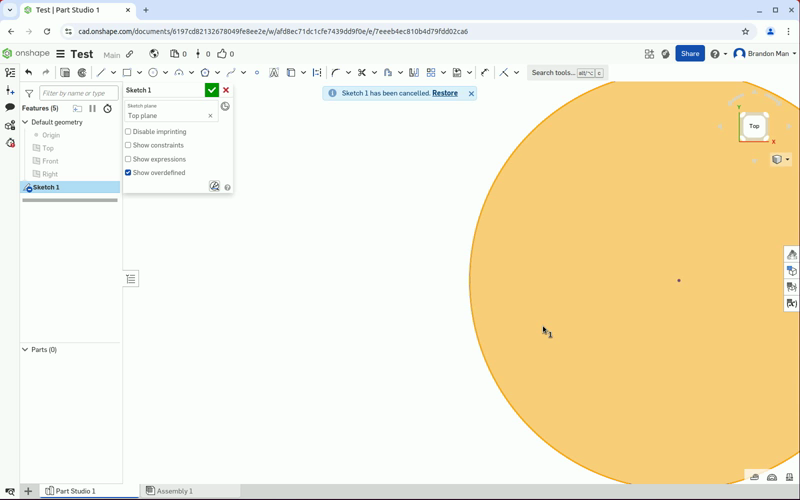
scroll(-6)
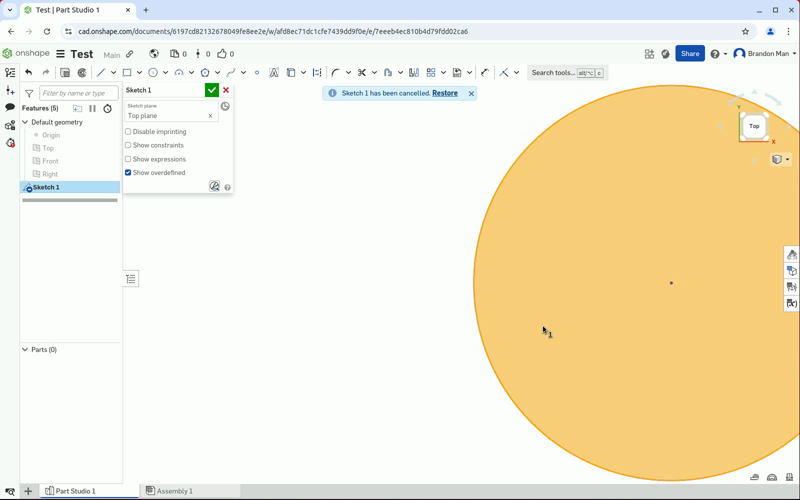
scroll(-6)
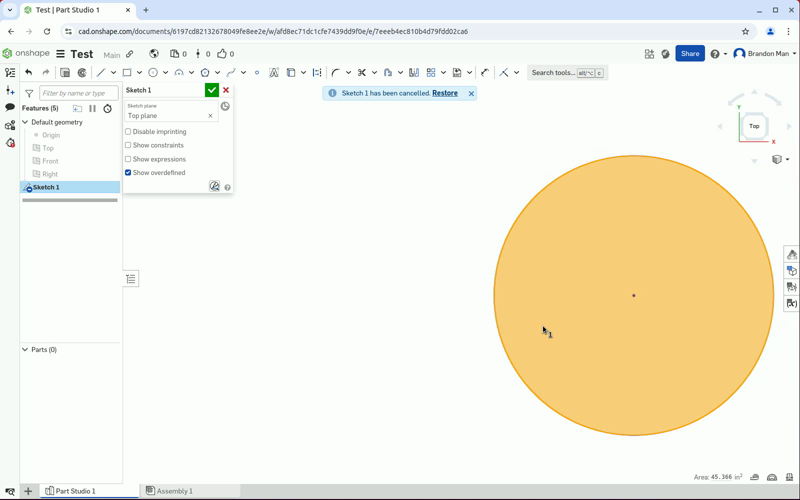
scroll(-6)
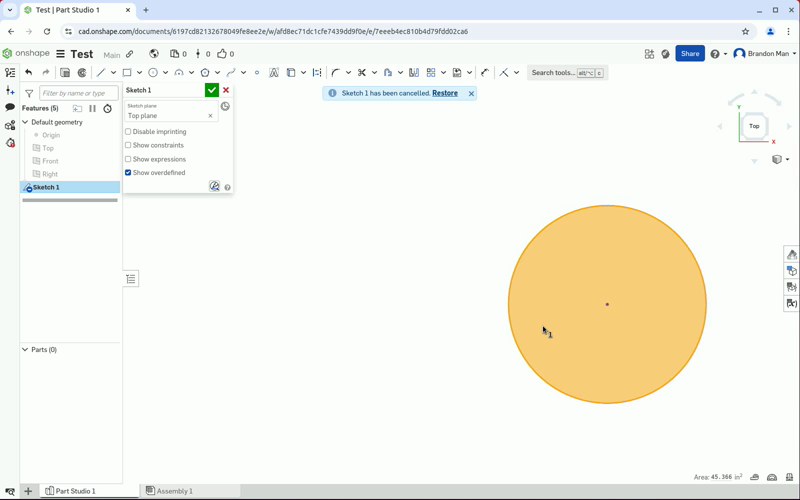
scroll(-6)
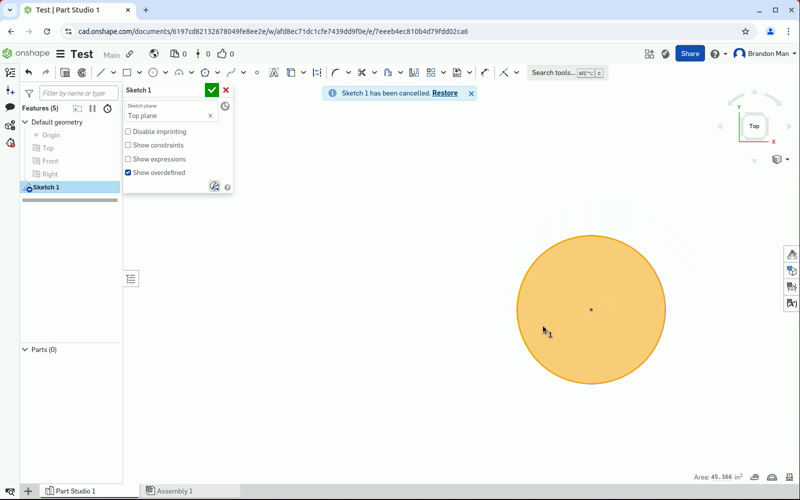
scroll(-6)
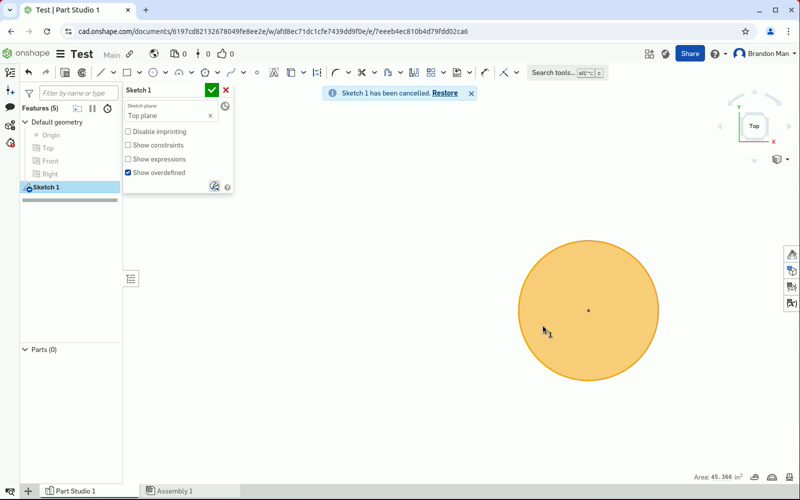
scroll(-6)
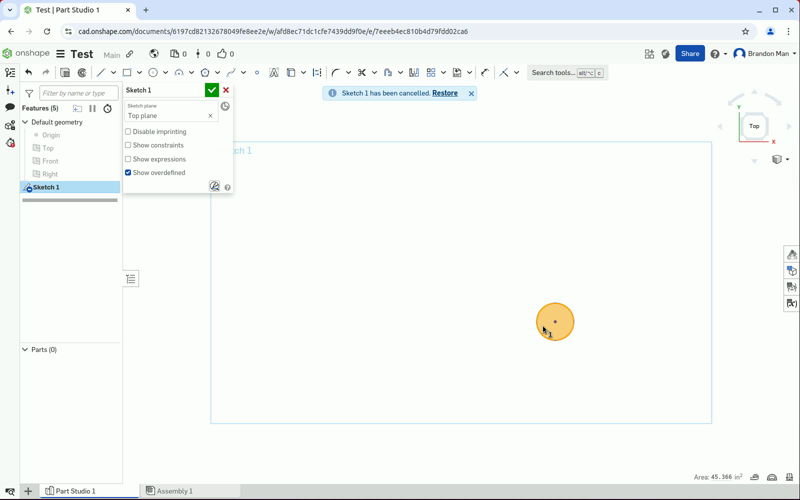
mouse_move(73, 352)
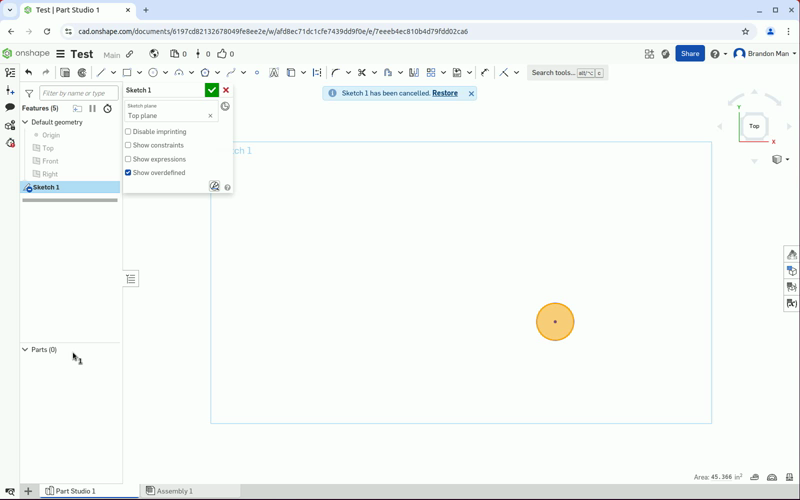
key(shift+y)
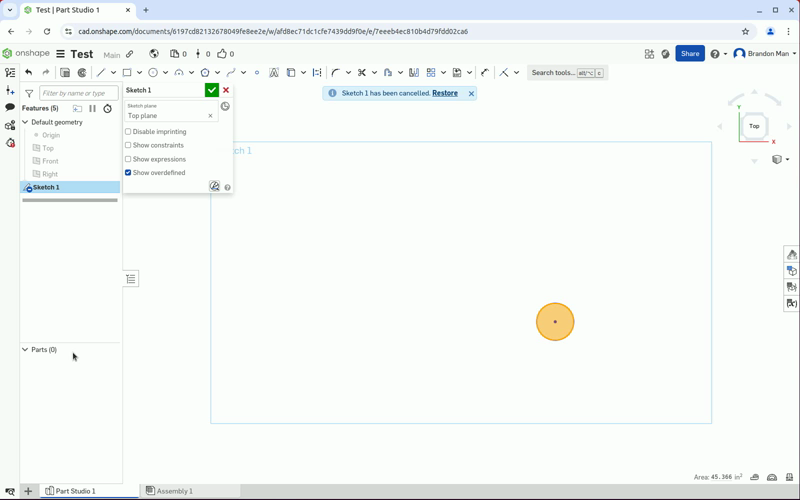
key(shift+e)
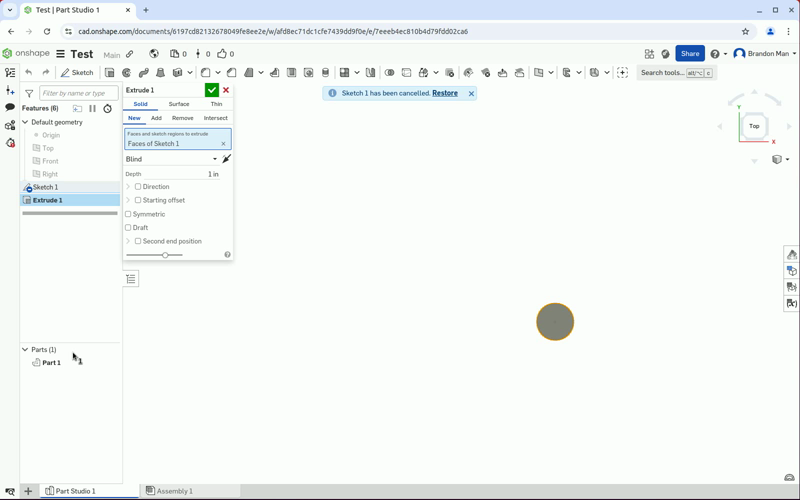
mouse_move(143, 106)
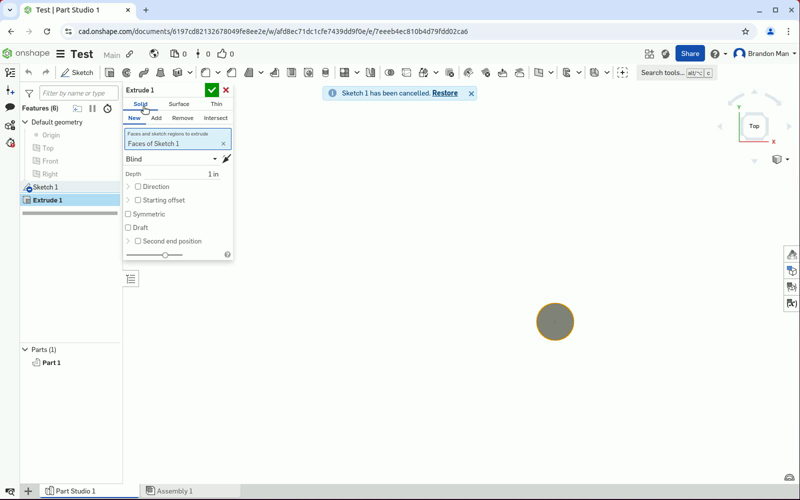
click(143, 106)
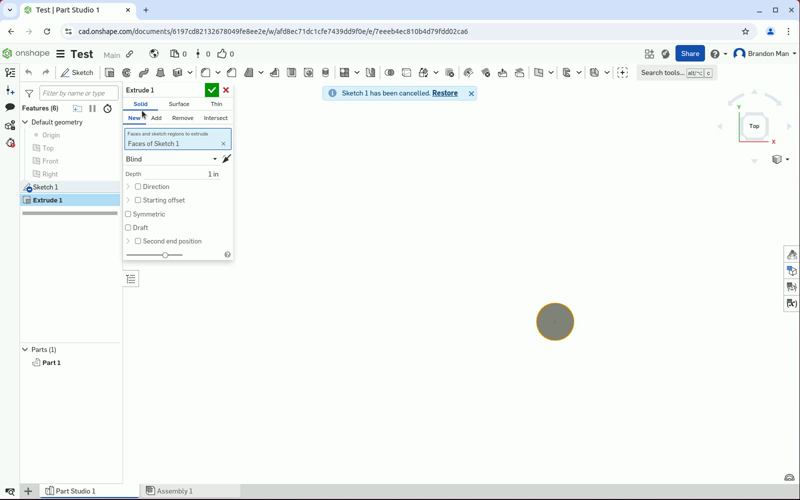
mouse_move(137, 120)
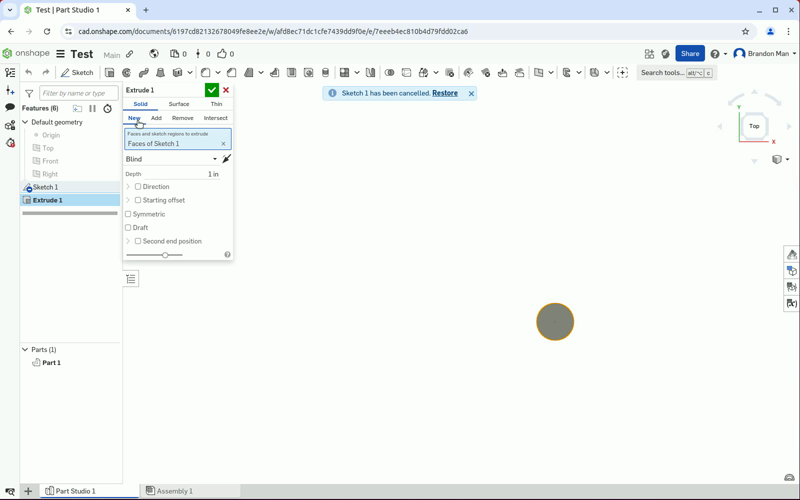
click(137, 120)
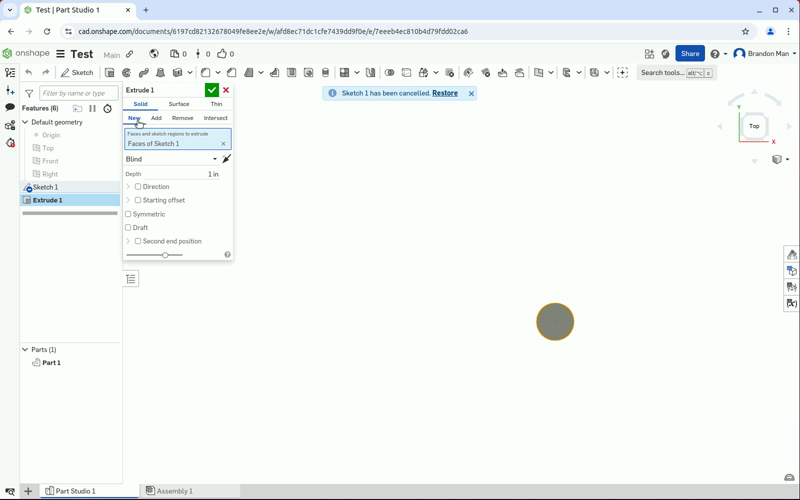
key(tab, 4)
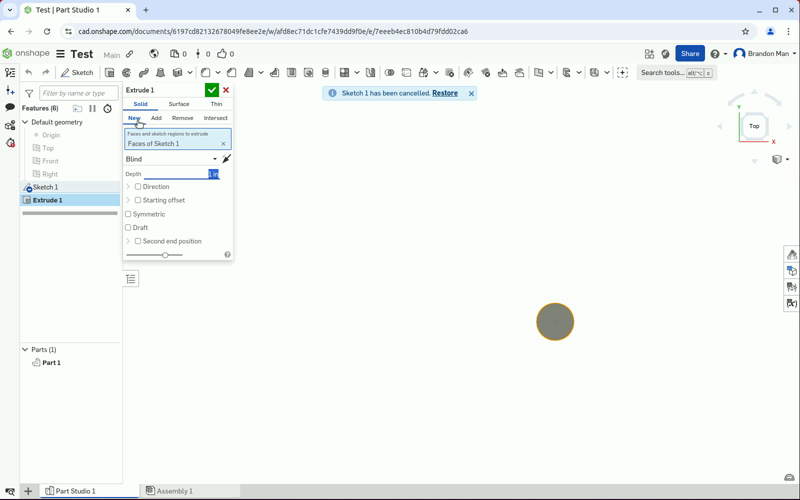
text(12.998)
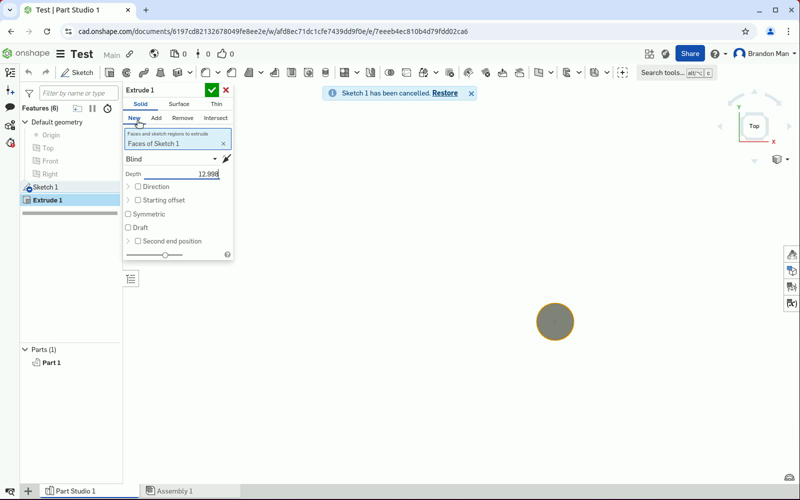
key(enter)
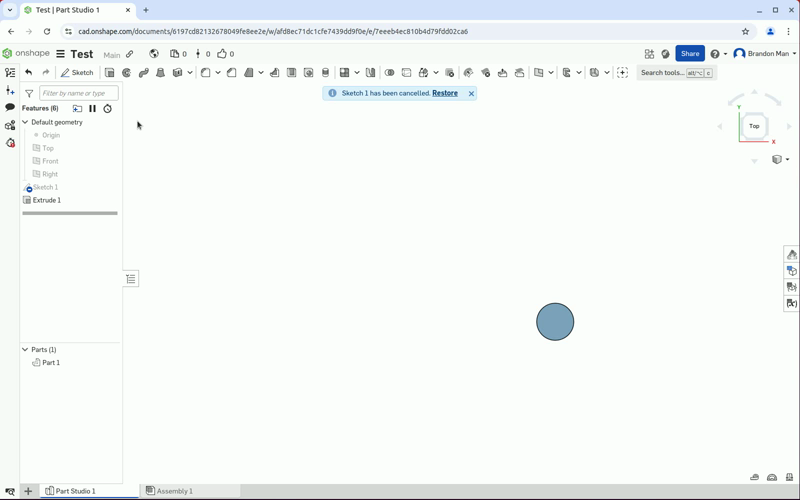
key(shift+h)
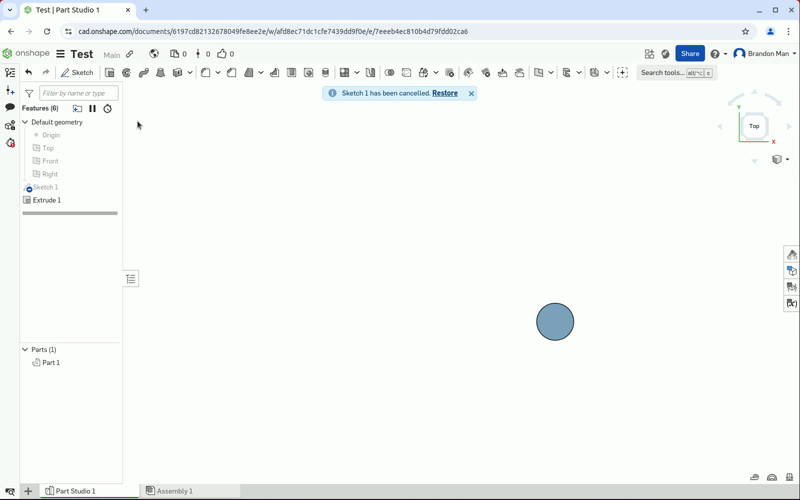
key(shift+h)
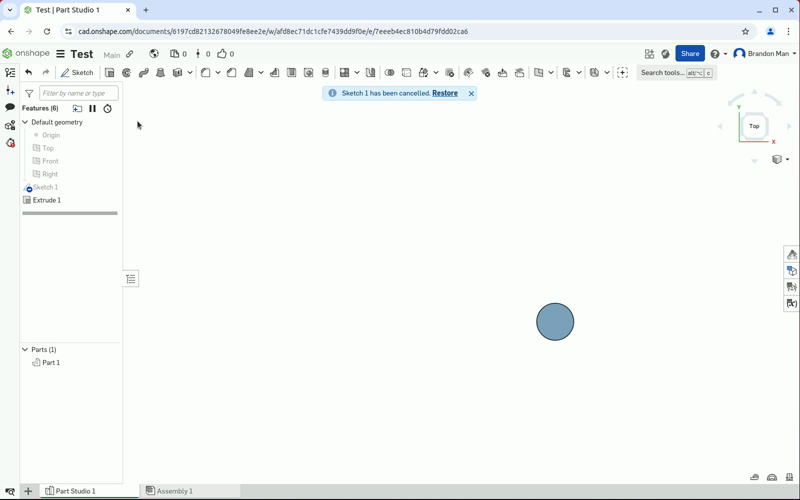
mouse_move(73, 189)
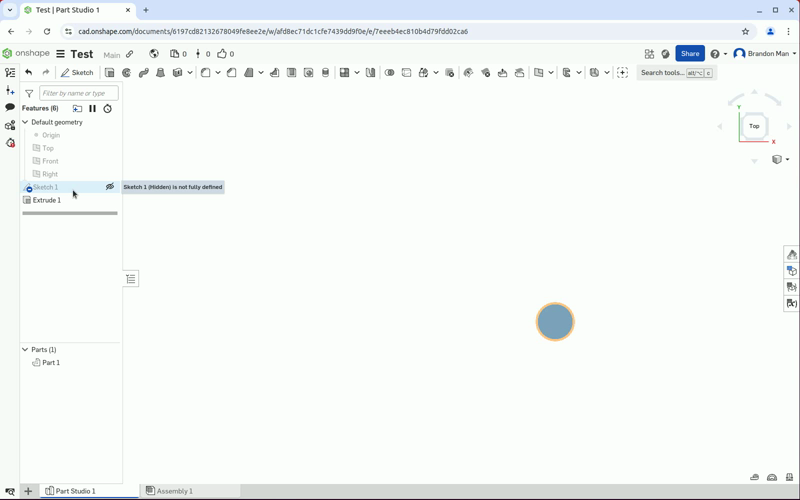
click(73, 189)
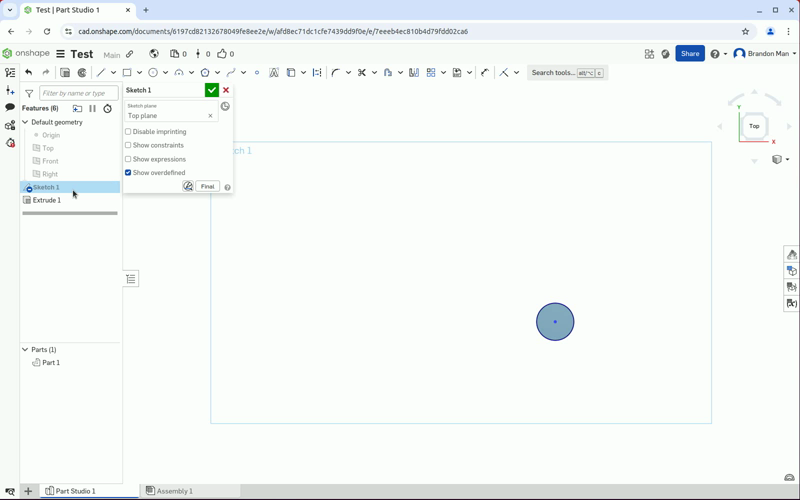
mouse_move(229, 92)
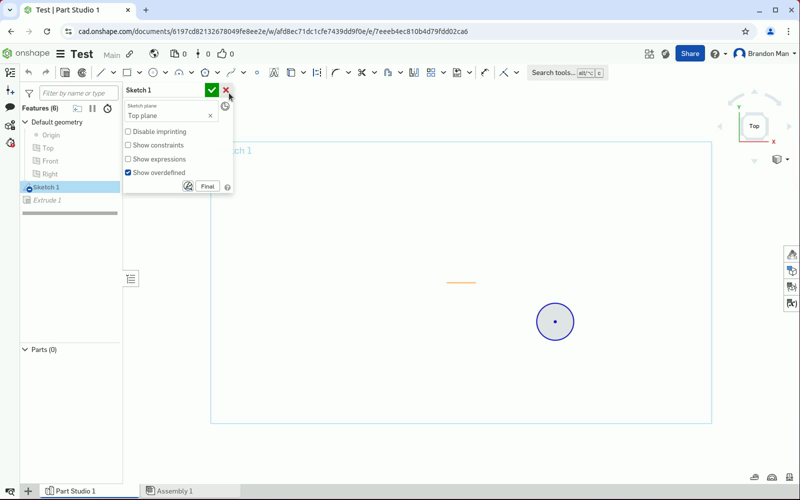
click(229, 92)
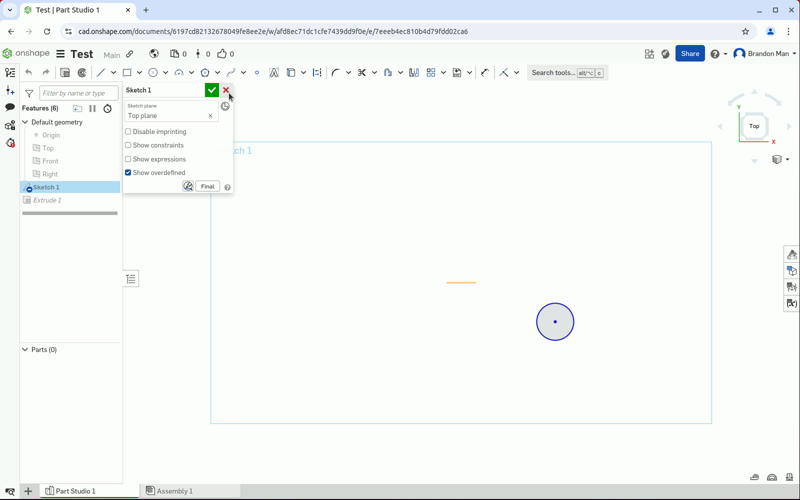
key(shift+s)
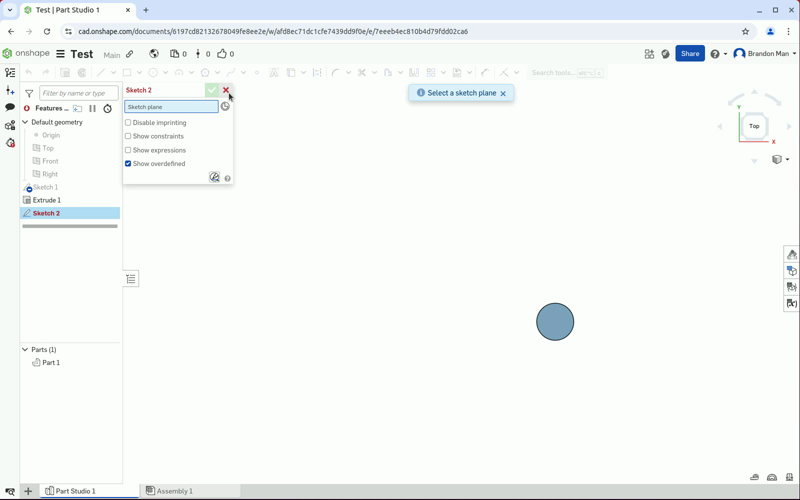
mouse_move(73, 150)
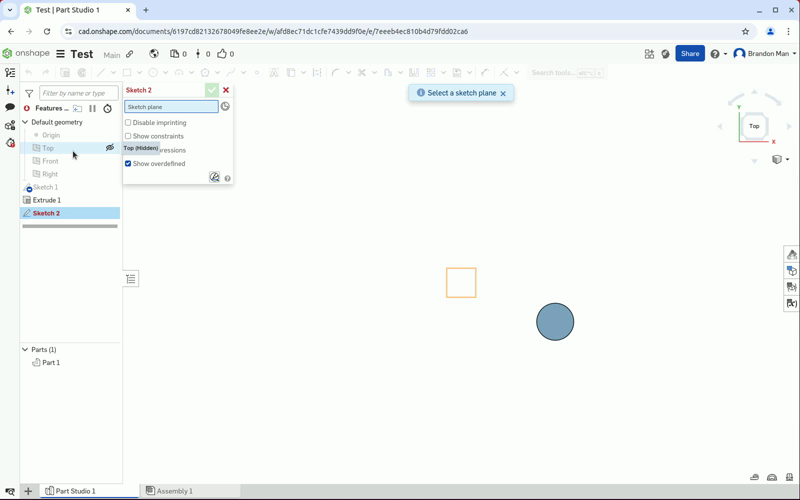
click(73, 150)
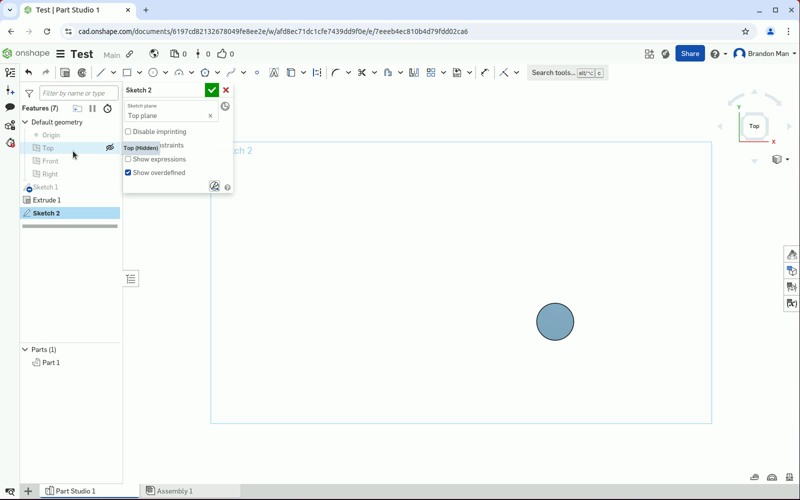
mouse_move(73, 352)
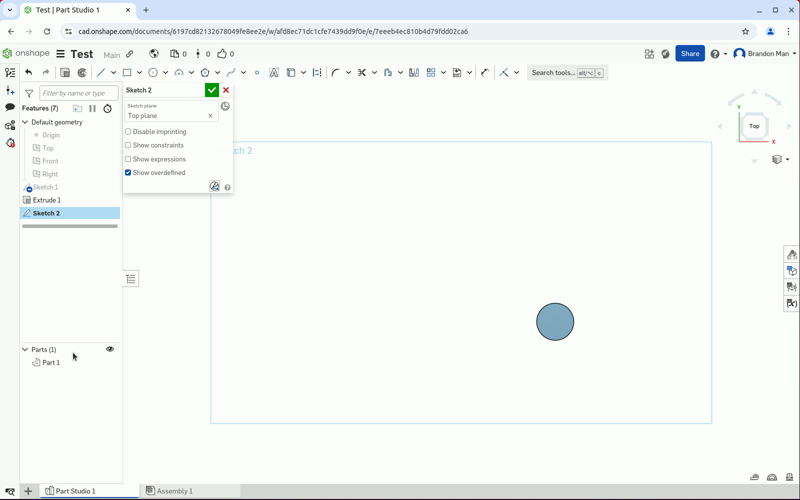
key(y)
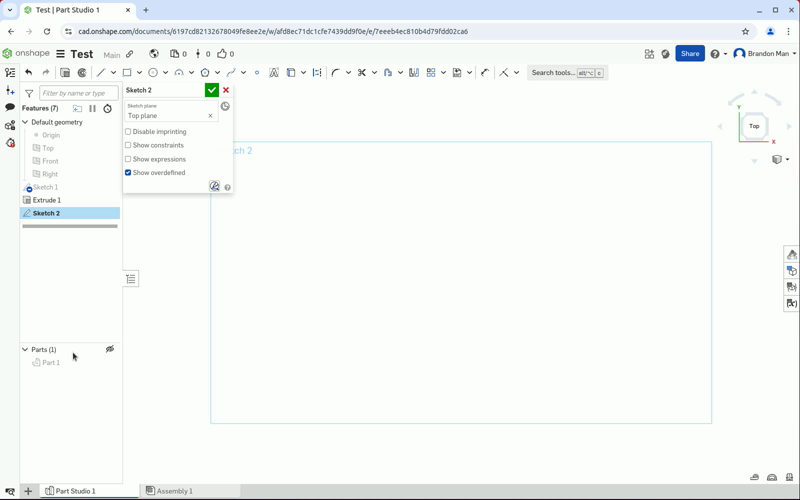
key(c)
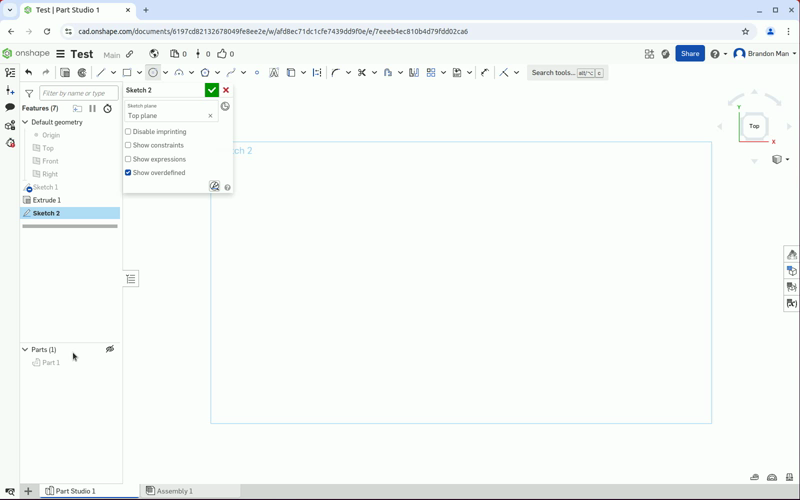
key_down(shift)
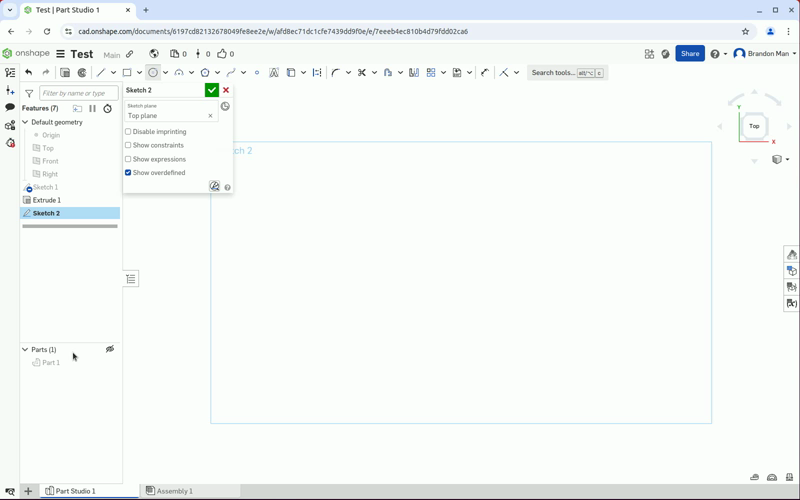
mouse_move(398, 336)
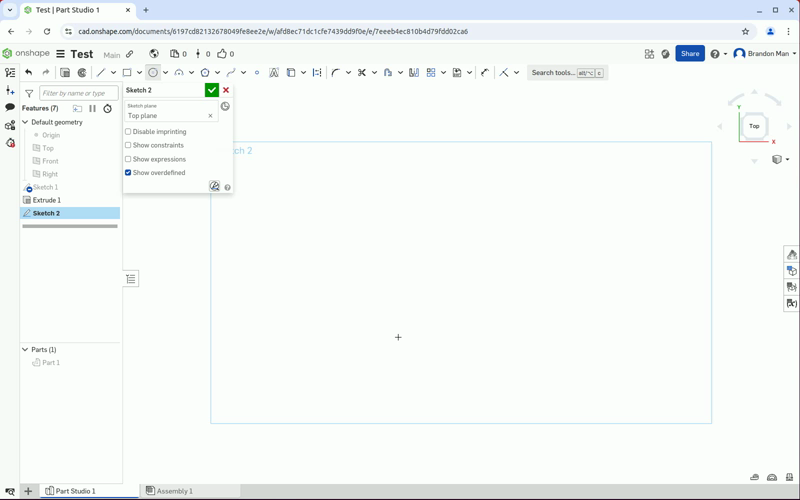
click(398, 336)
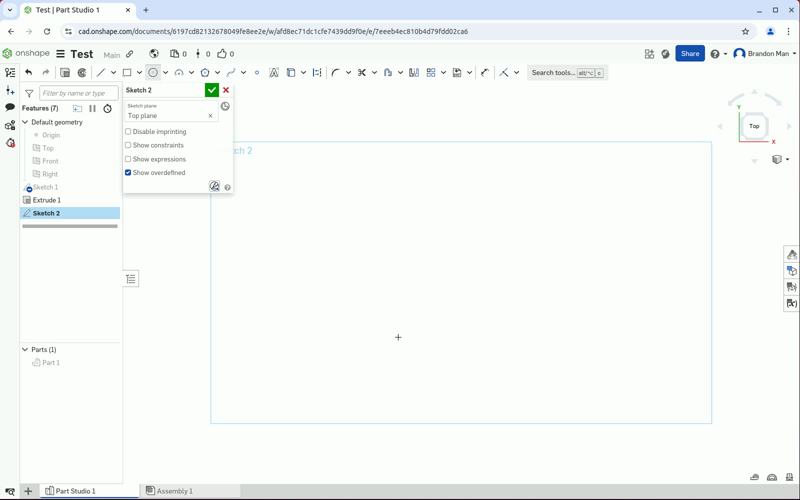
key_up(shift)
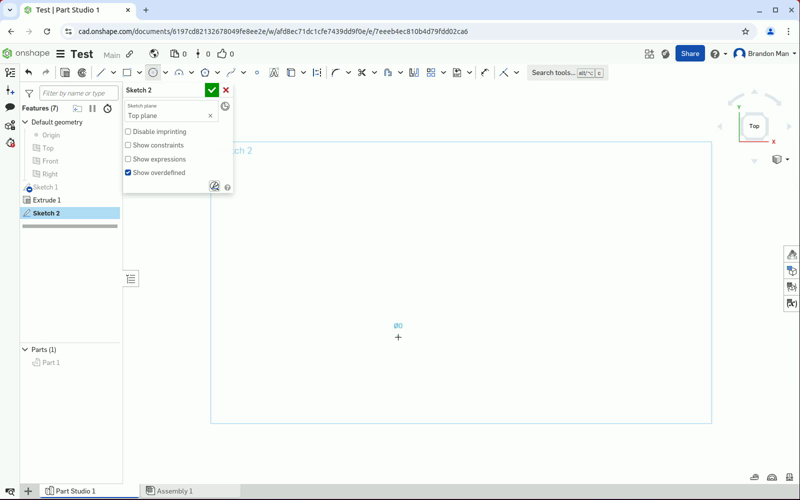
mouse_move(420, 336)
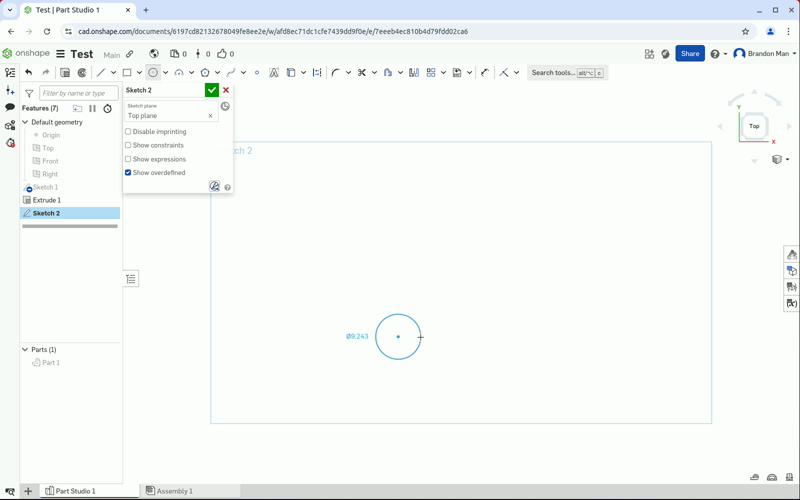
click(420, 336)
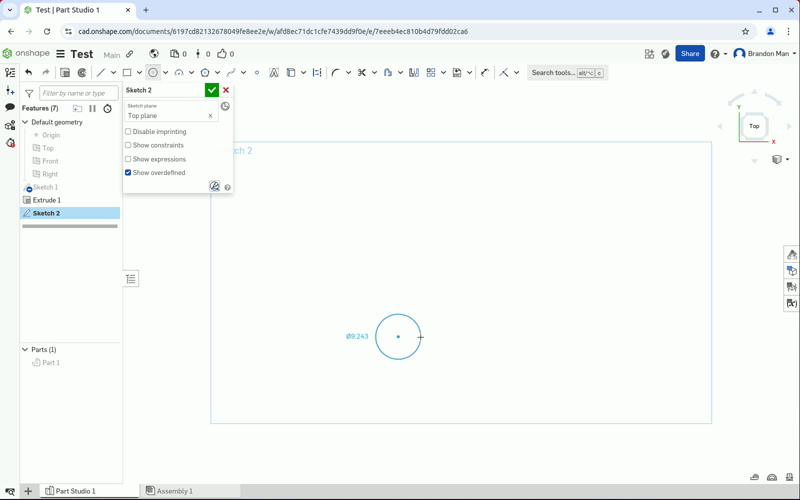
key(esc)
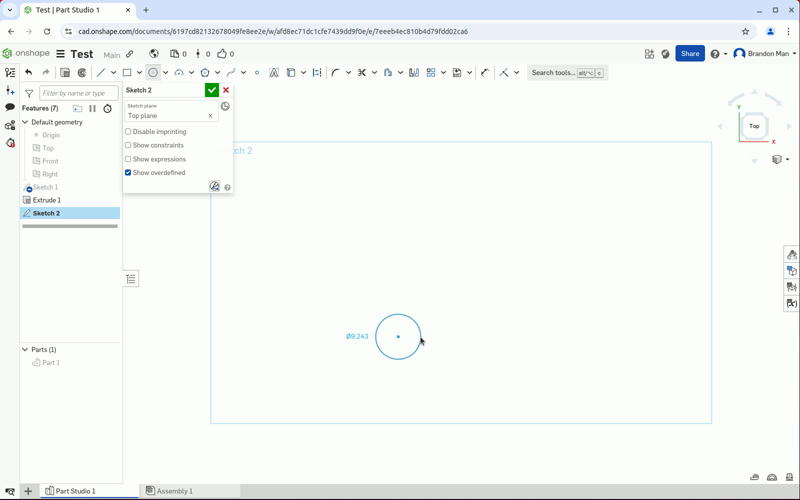
mouse_move(414, 342)
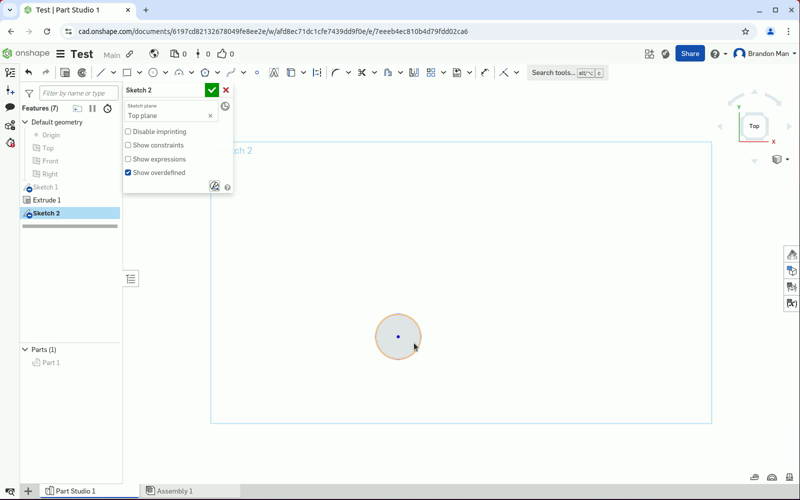
scroll(6)
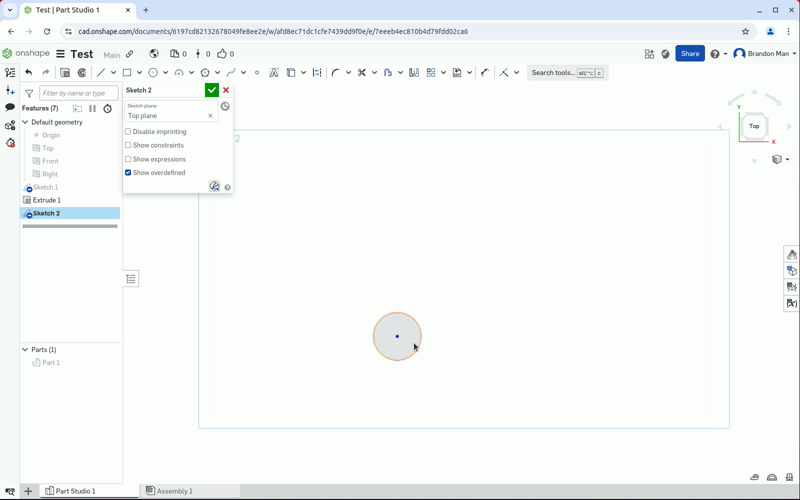
scroll(6)
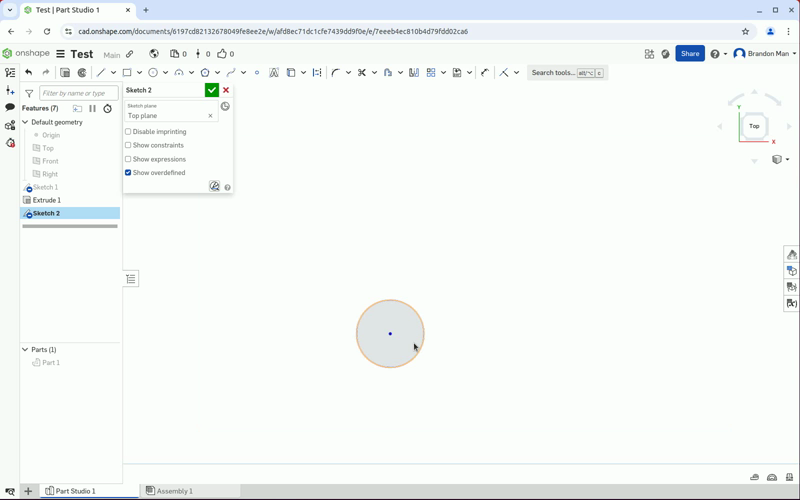
scroll(6)
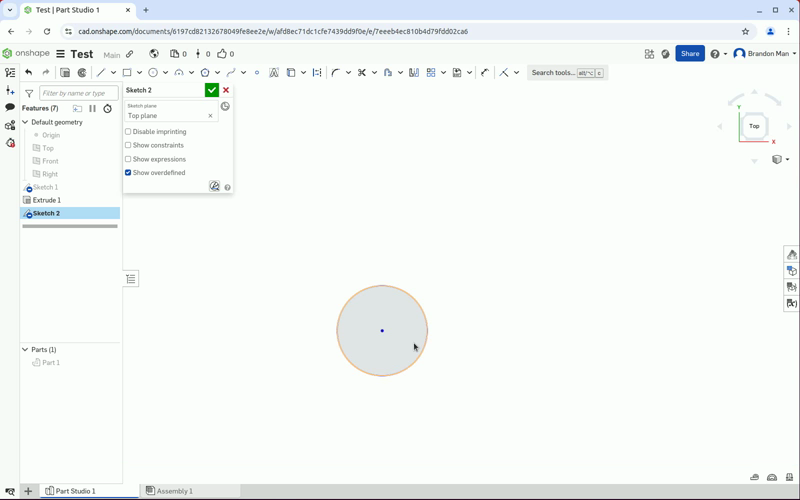
scroll(6)
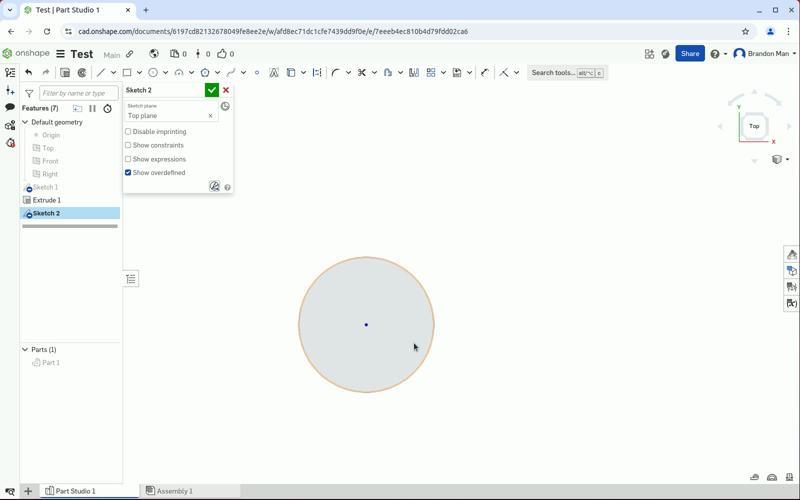
scroll(6)
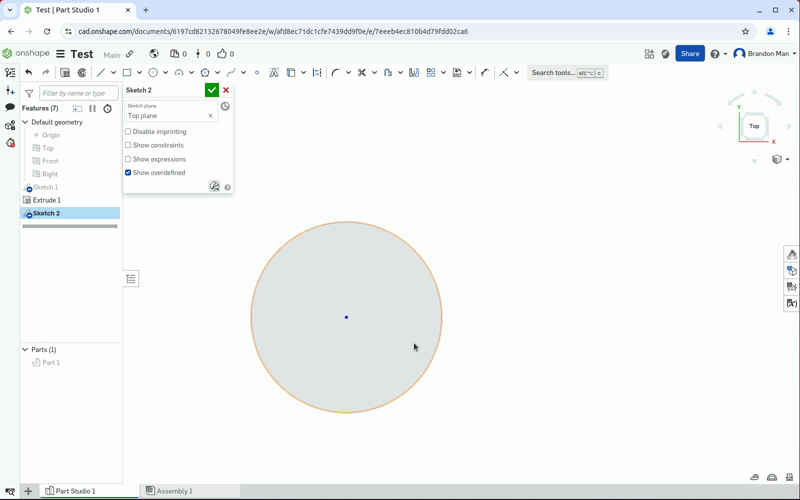
scroll(6)
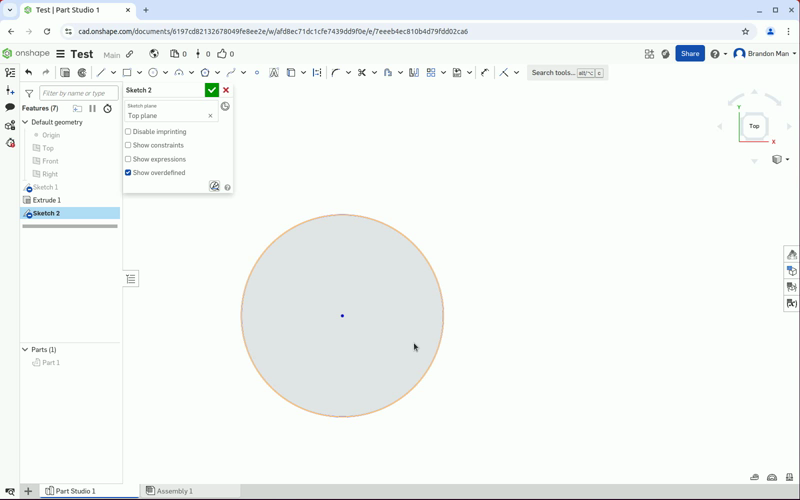
scroll(6)
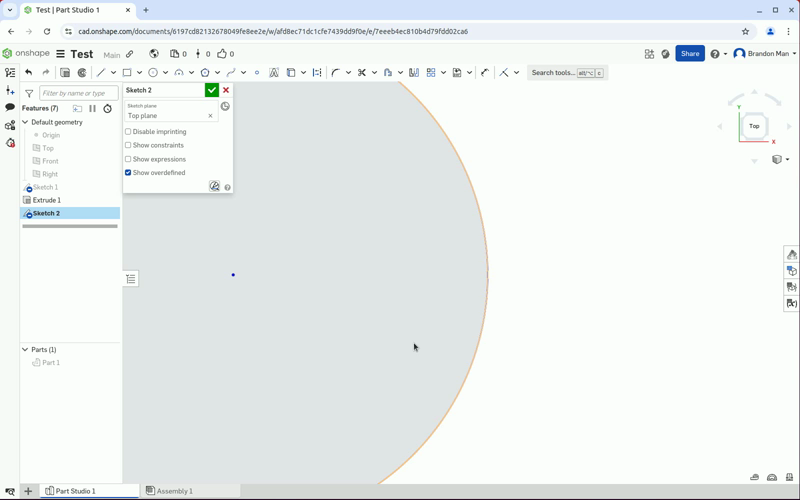
click(414, 342)
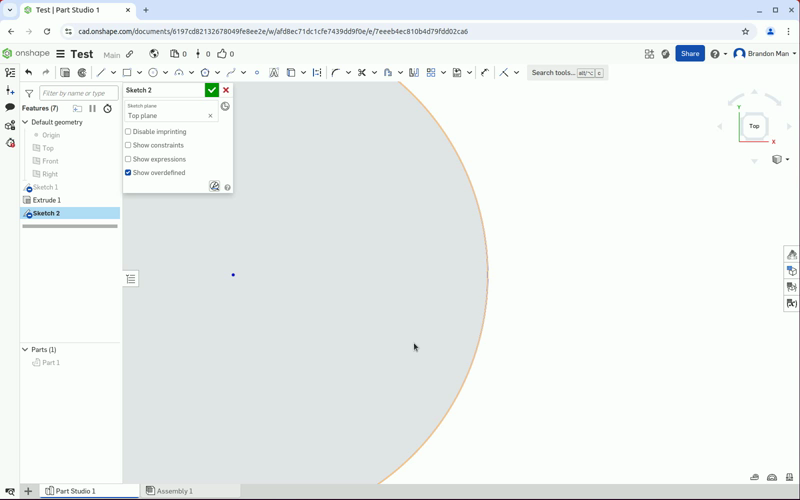
scroll(-6)
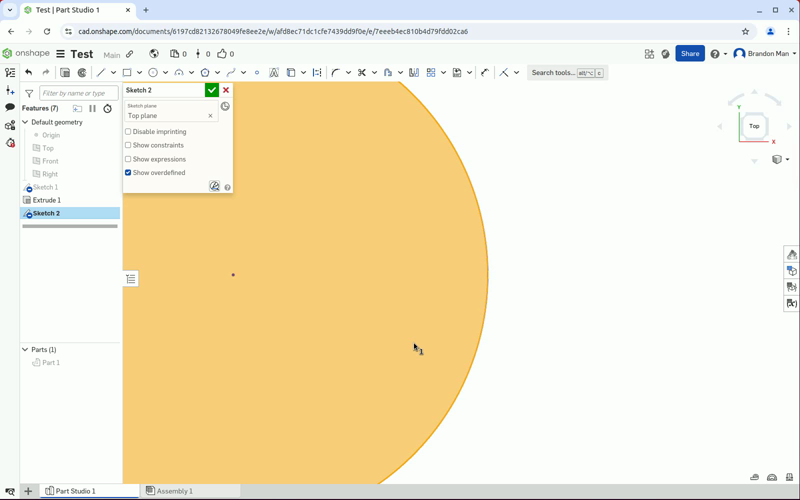
scroll(-6)
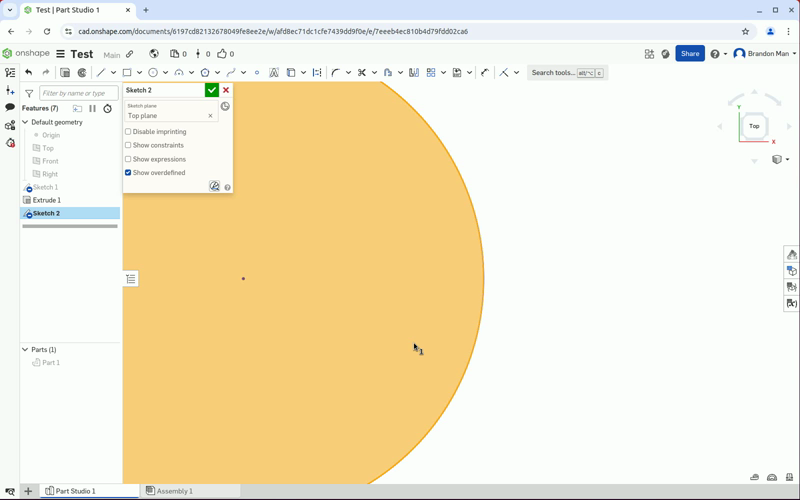
scroll(-6)
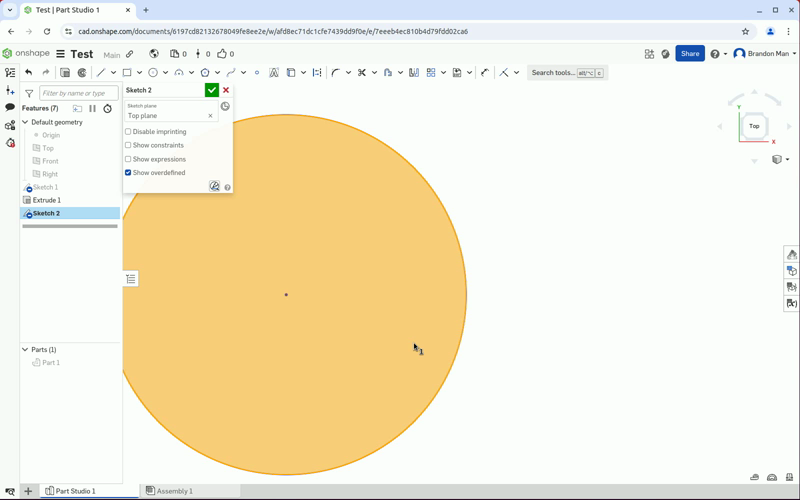
scroll(-6)
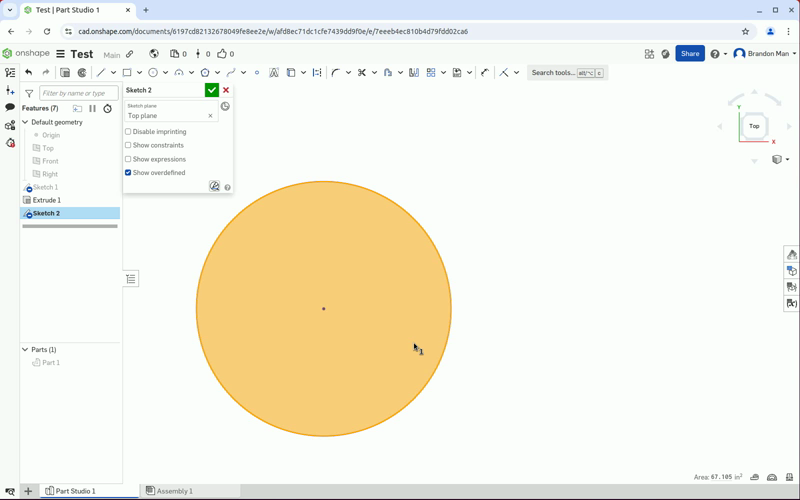
scroll(-6)
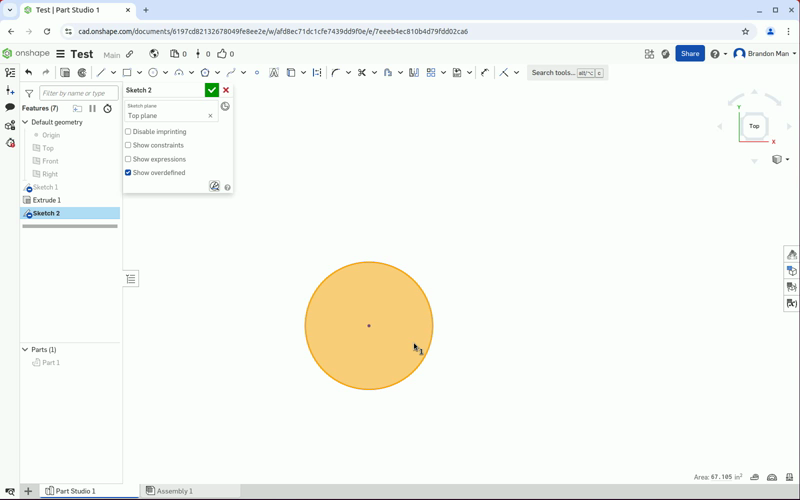
scroll(-6)
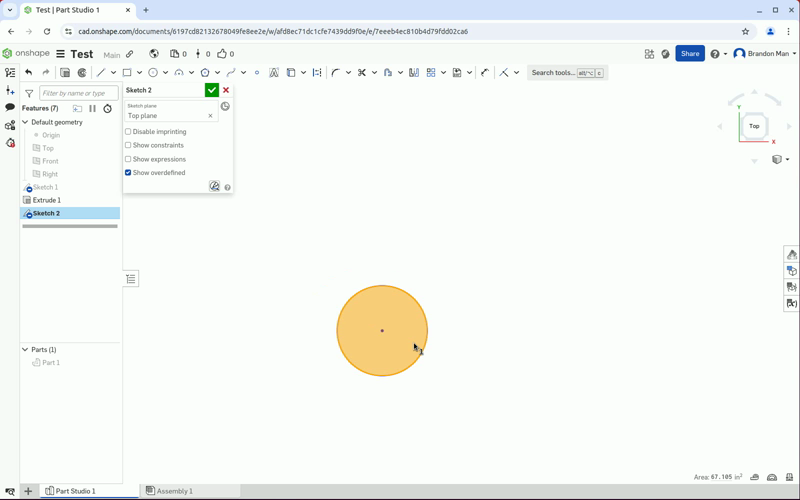
scroll(-6)
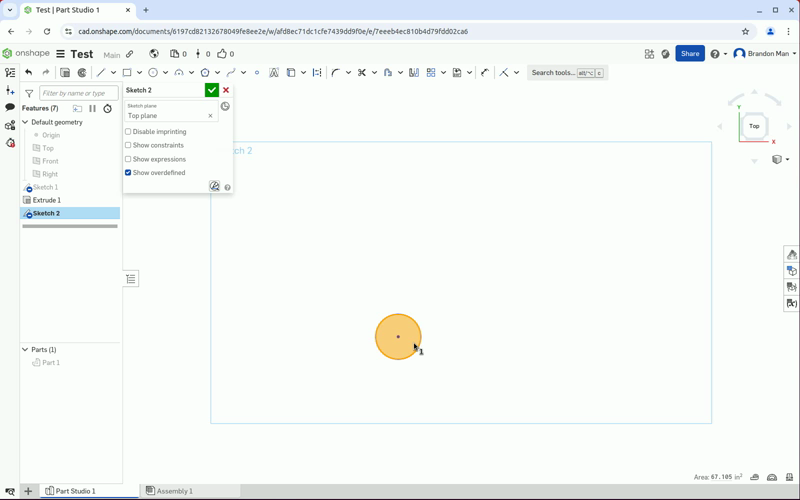
mouse_move(73, 352)
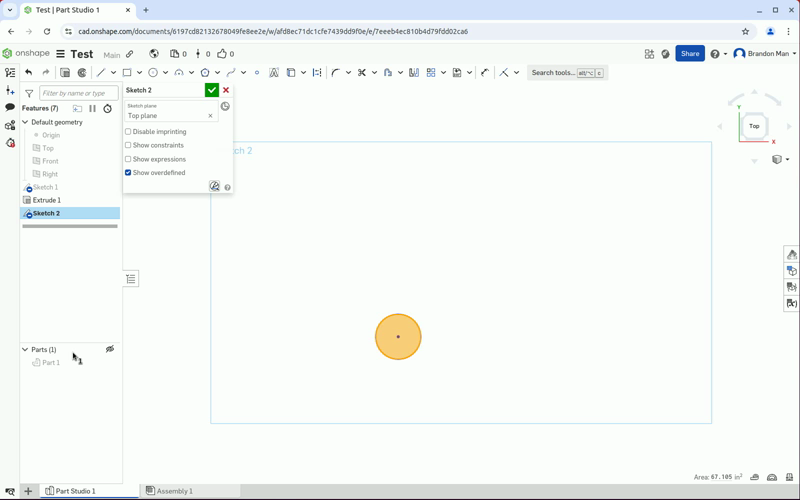
key(shift+y)
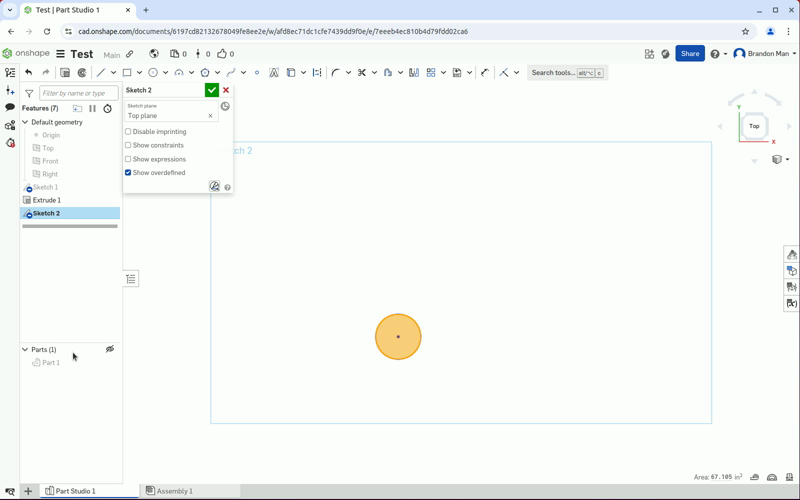
key(shift+e)
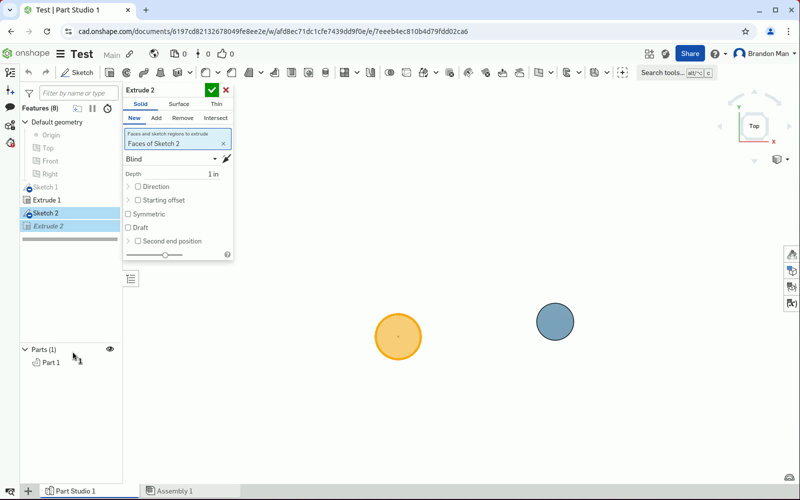
mouse_move(143, 106)
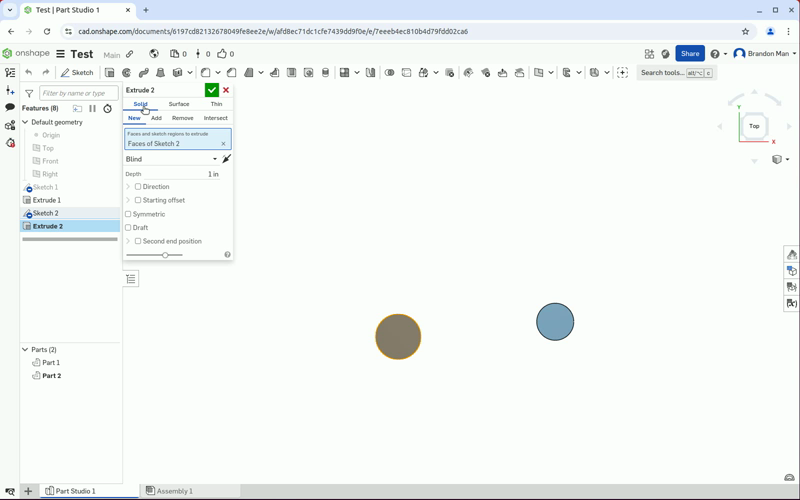
click(143, 106)
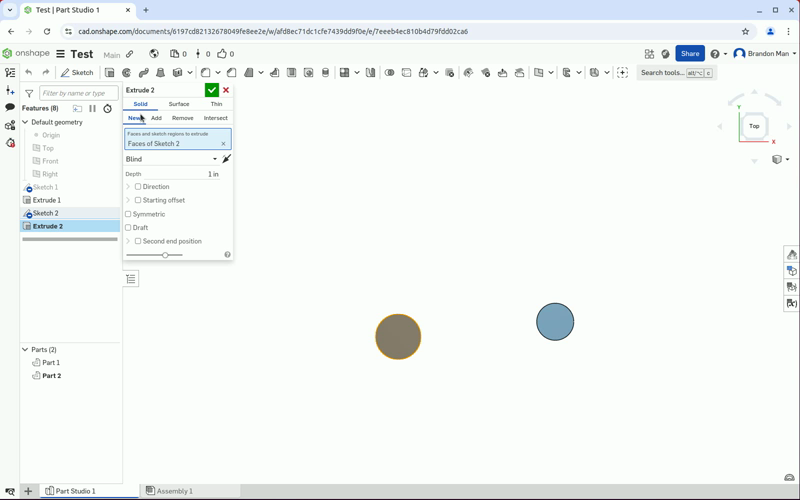
mouse_move(137, 120)
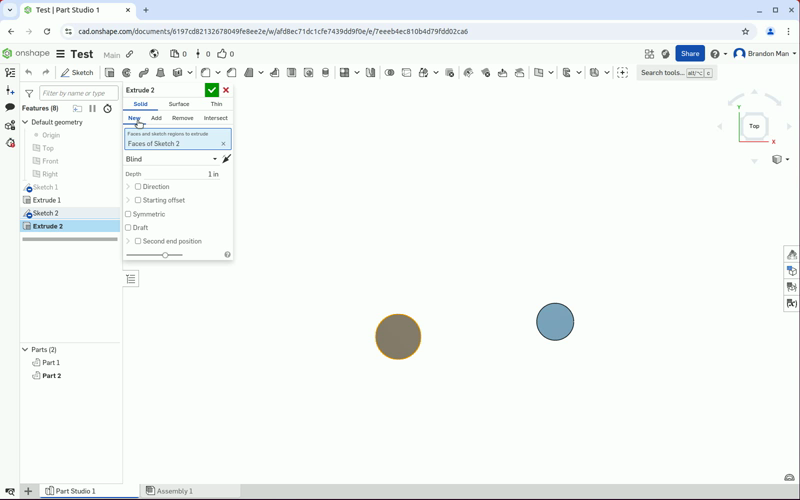
click(137, 120)
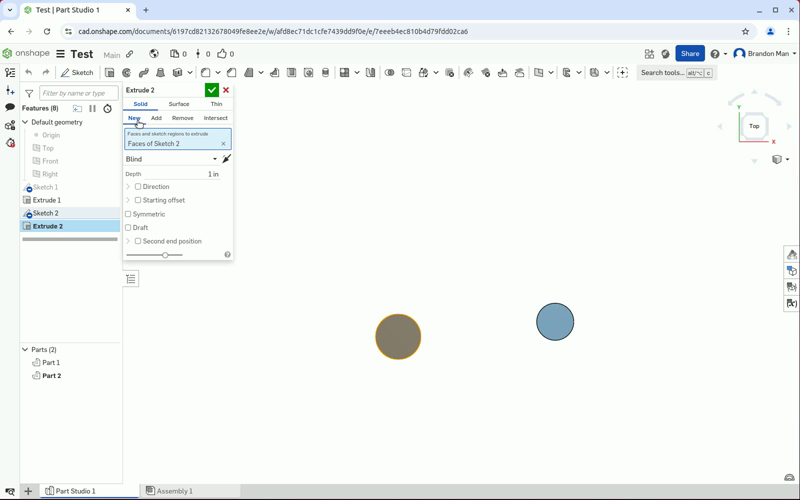
key(tab, 4)
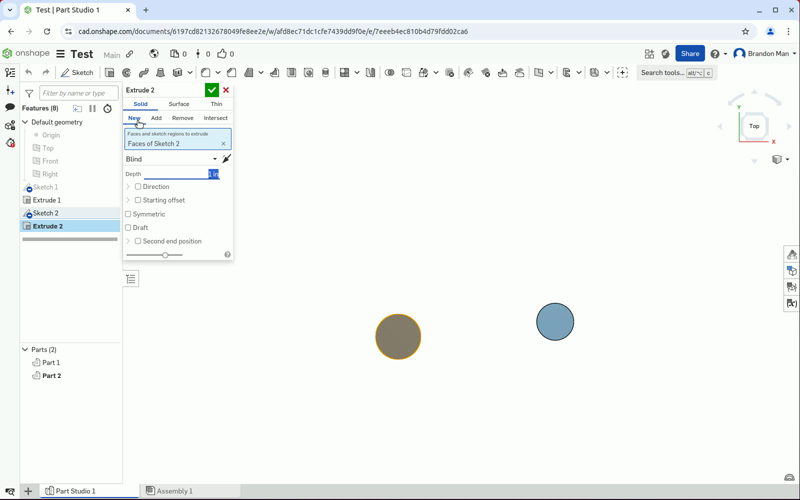
text(-7.943)
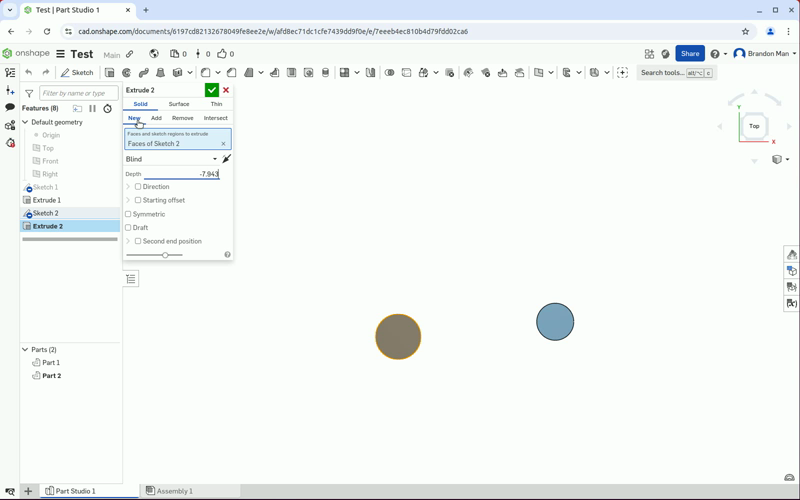
key(enter)
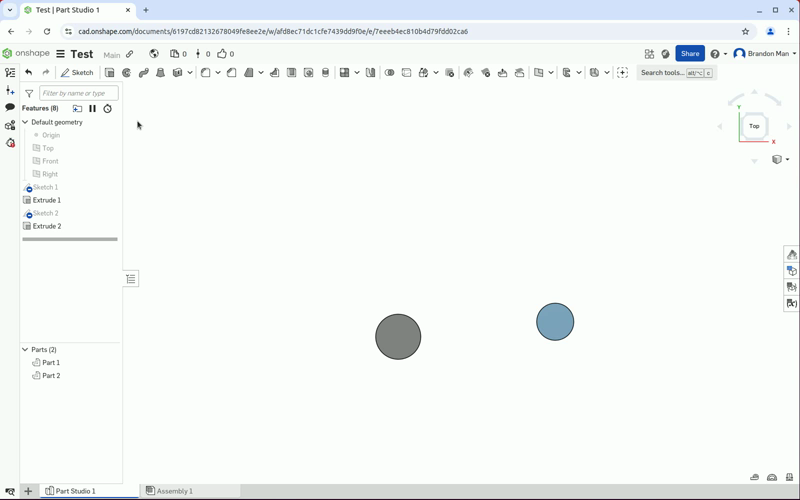
key(shift+h)
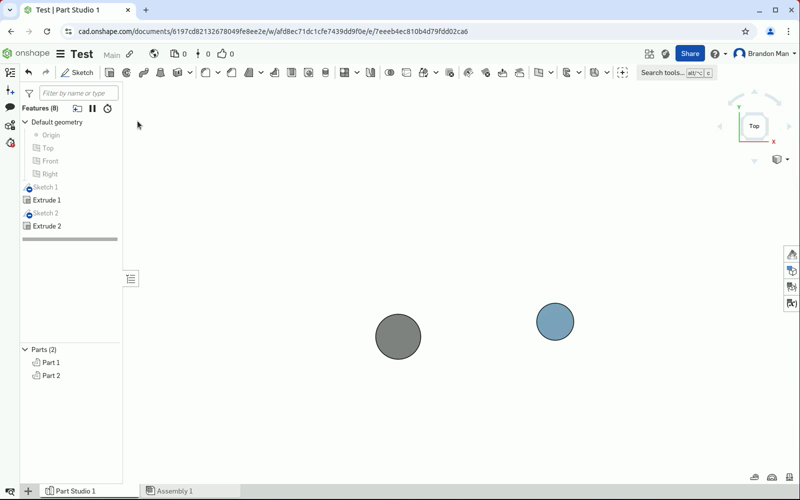
key(shift+h)
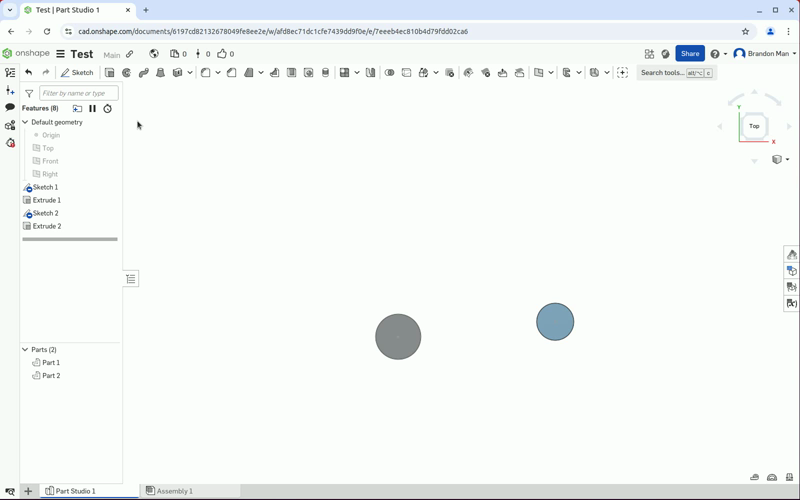
key(shift+7)
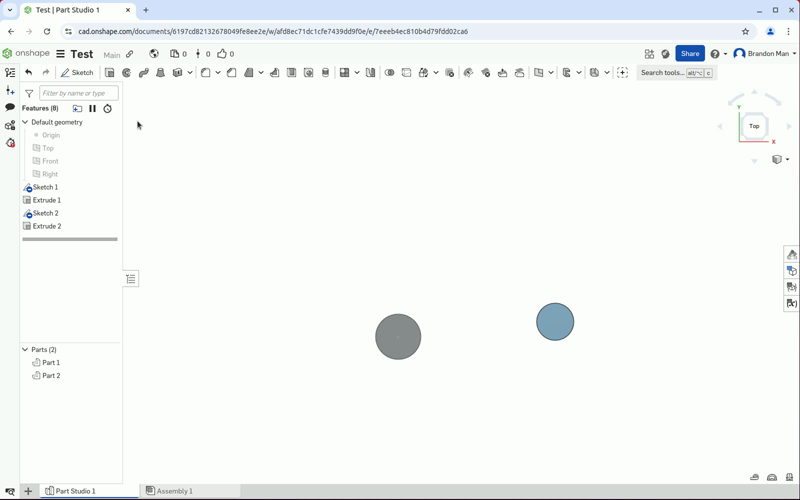
key(up, 3)
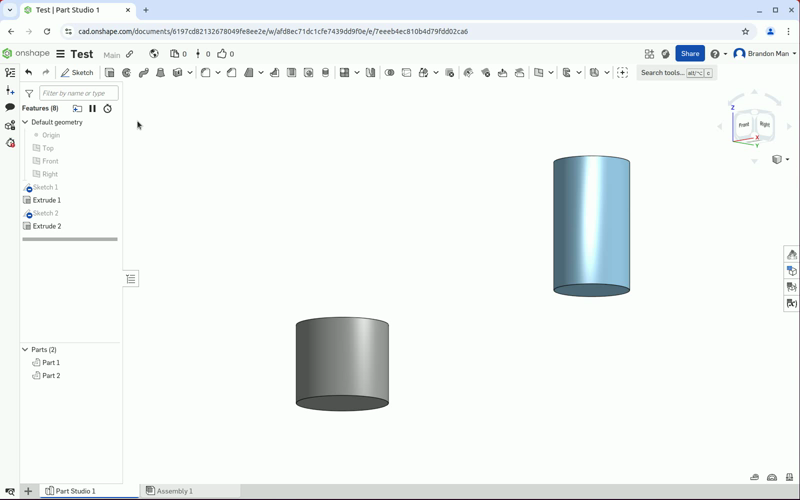
key(left, 3)
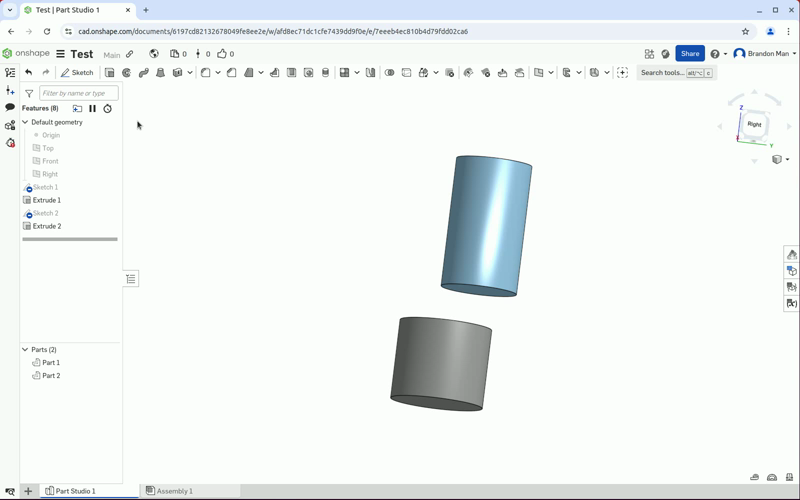
key(right, 3)
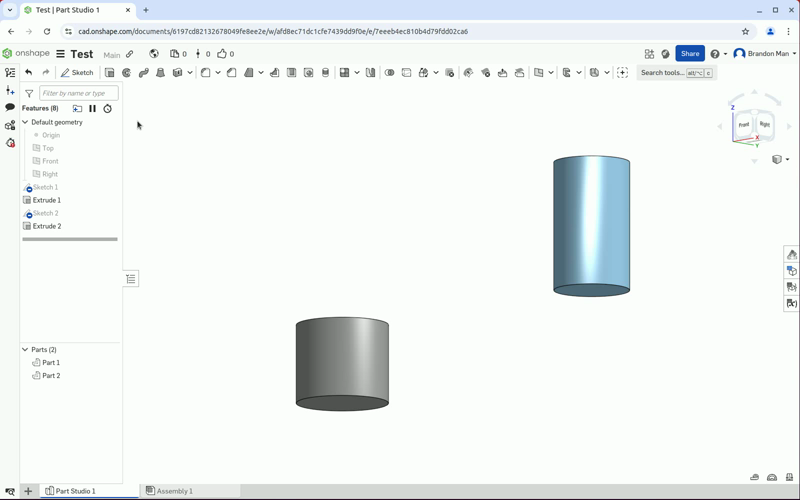
key(down, 3)
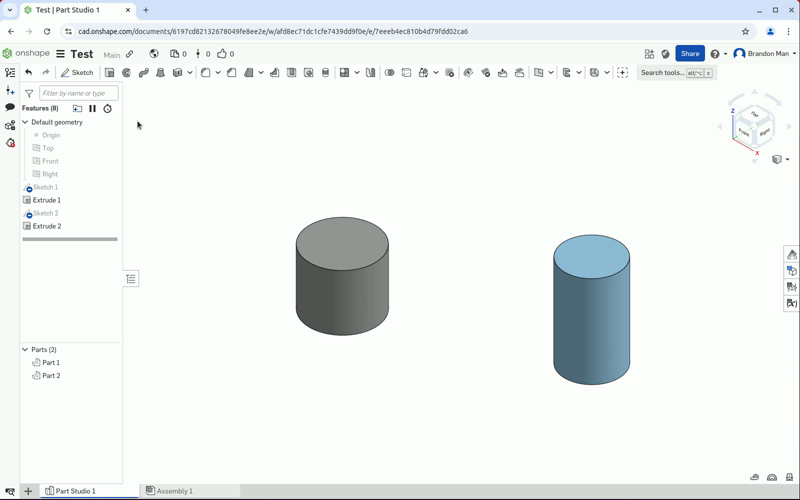
mouse_move(73, 189)
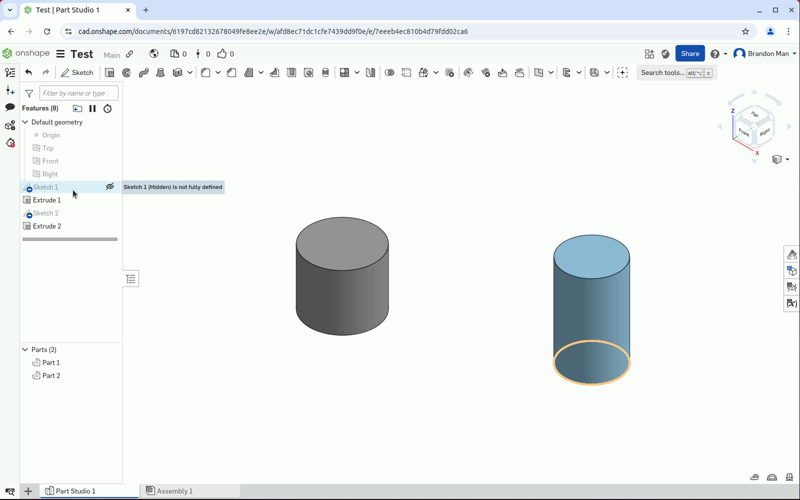
click(73, 189)